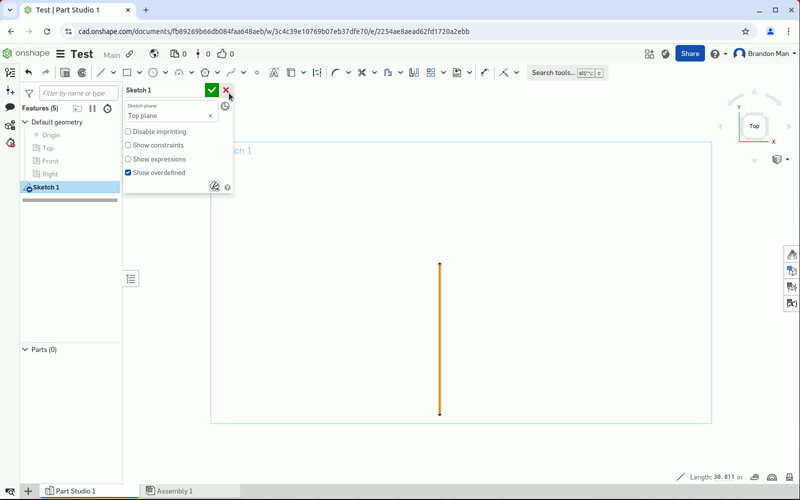
key(shift+h)
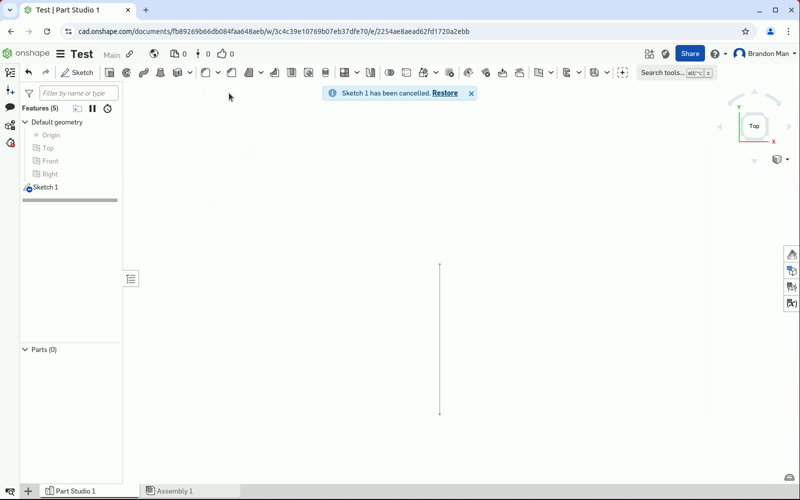
mouse_move(73, 352)
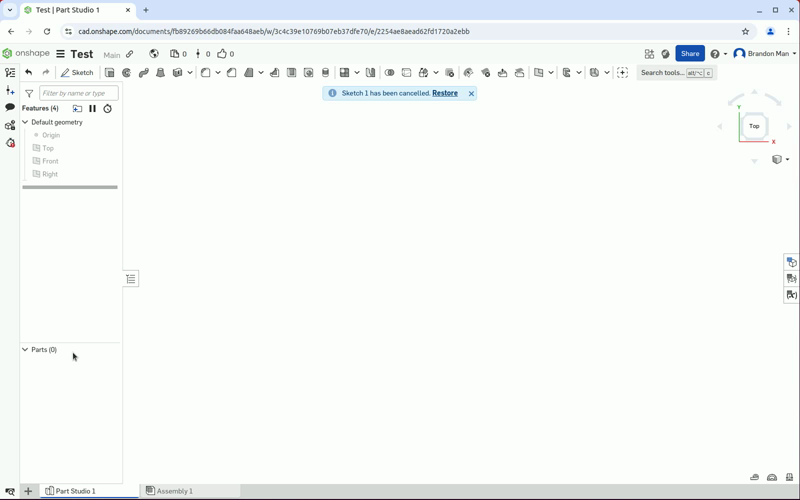
key(y)
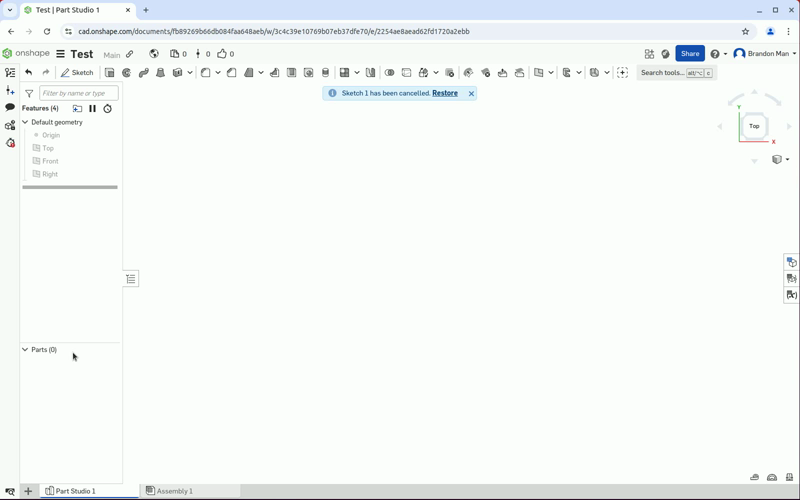
key(shift+p)
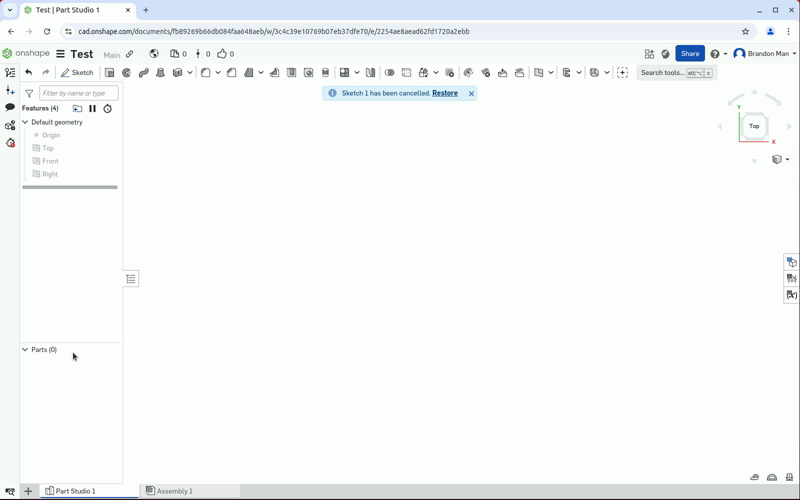
key(space)
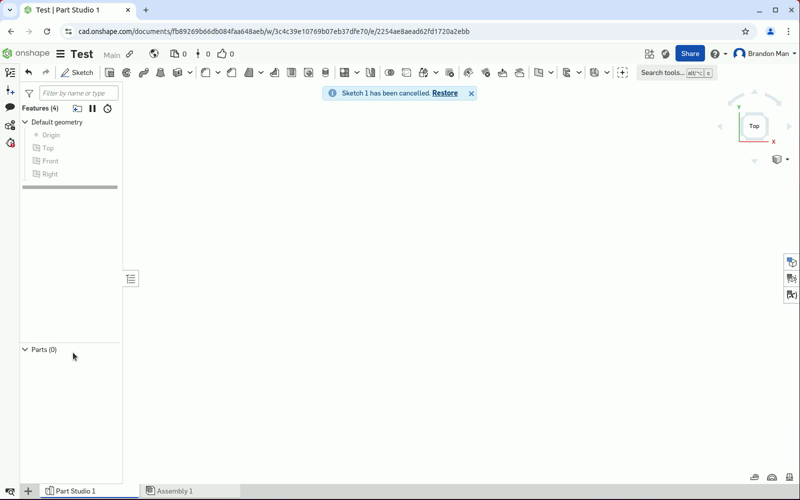
key_down(shift)
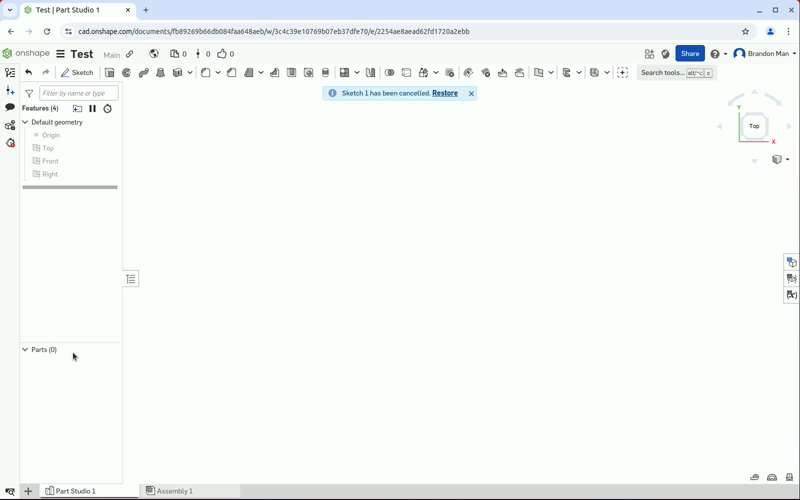
key(up)
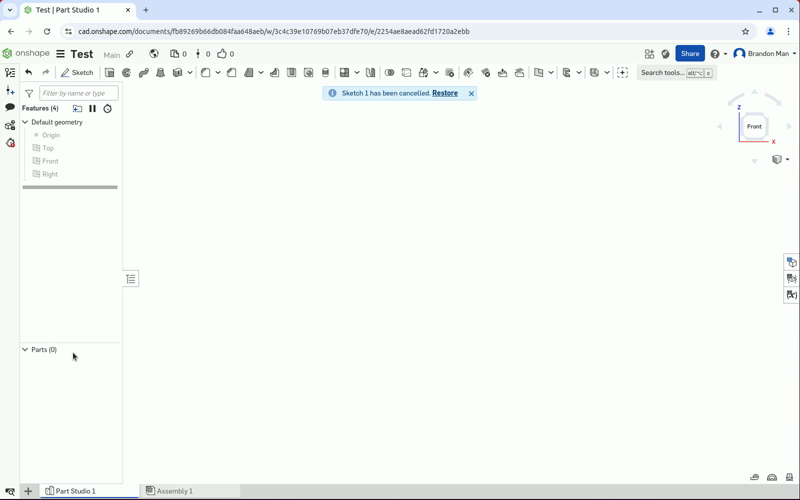
key_up(shift)
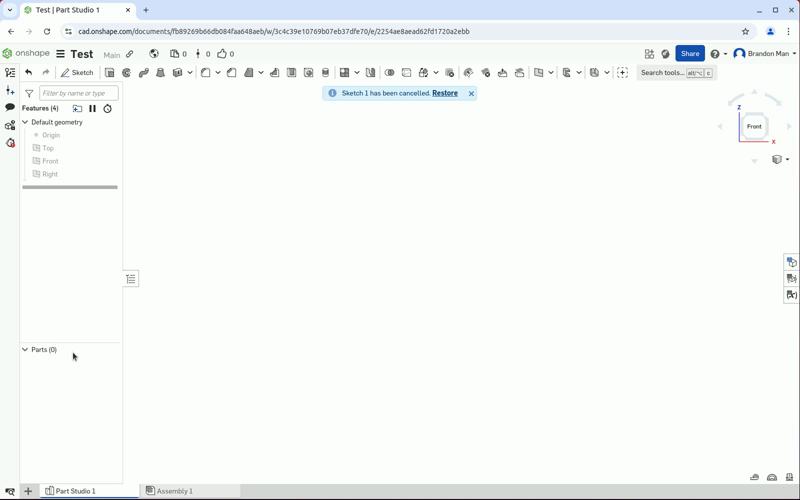
mouse_move(73, 352)
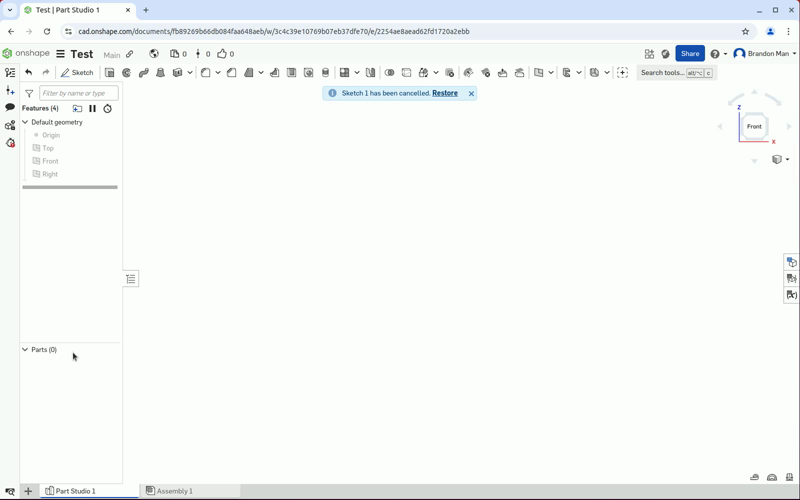
key(shift+y)
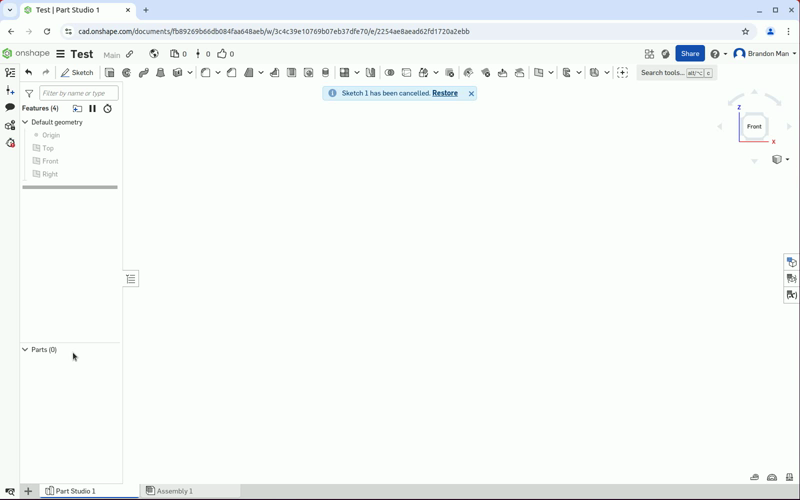
key(shift+s)
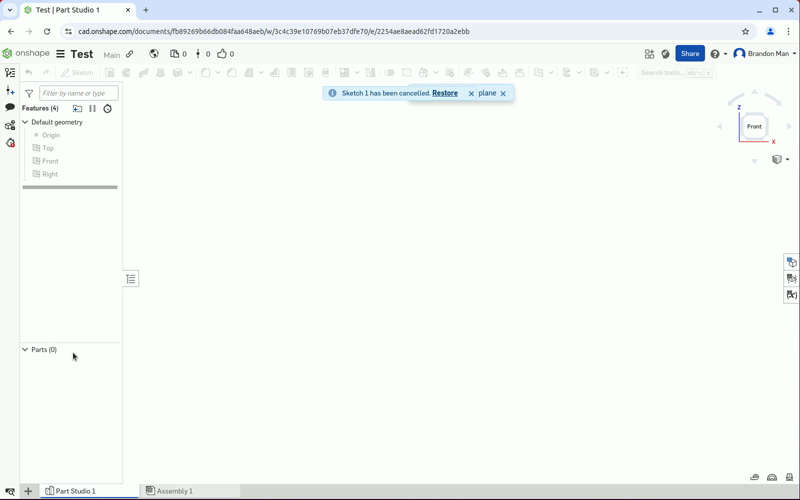
mouse_move(73, 163)
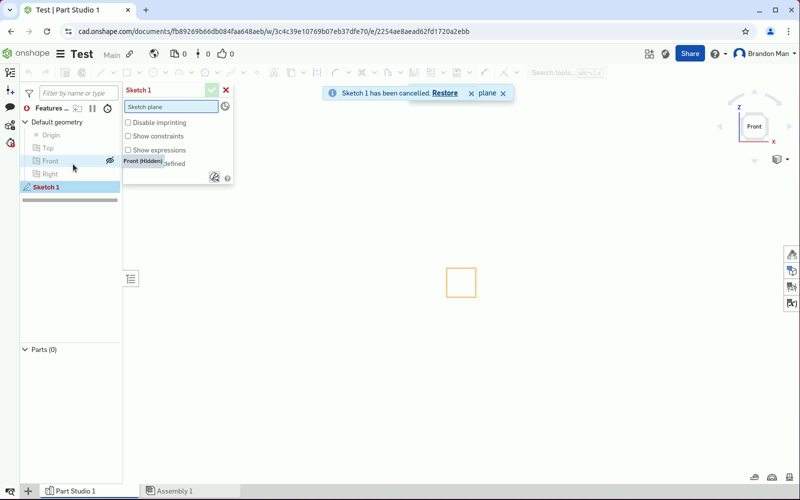
click(73, 163)
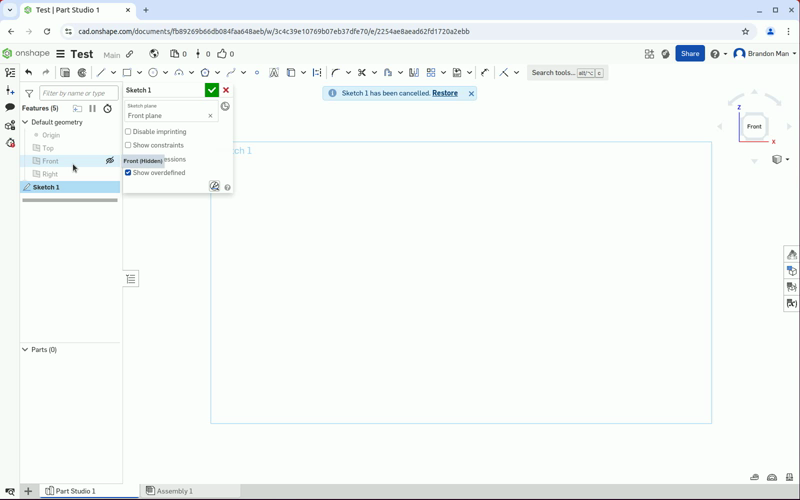
mouse_move(73, 352)
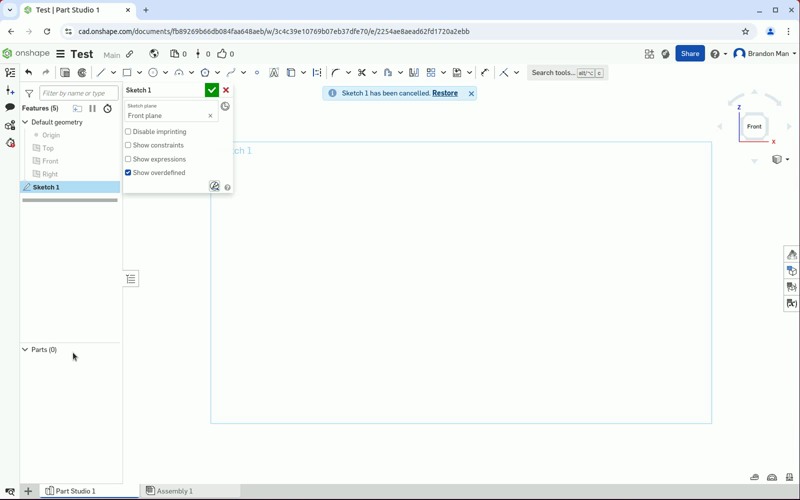
key(y)
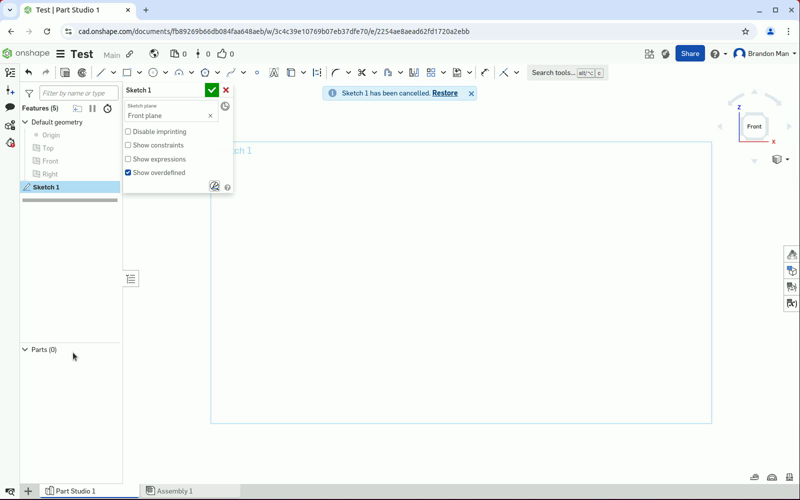
key(l)
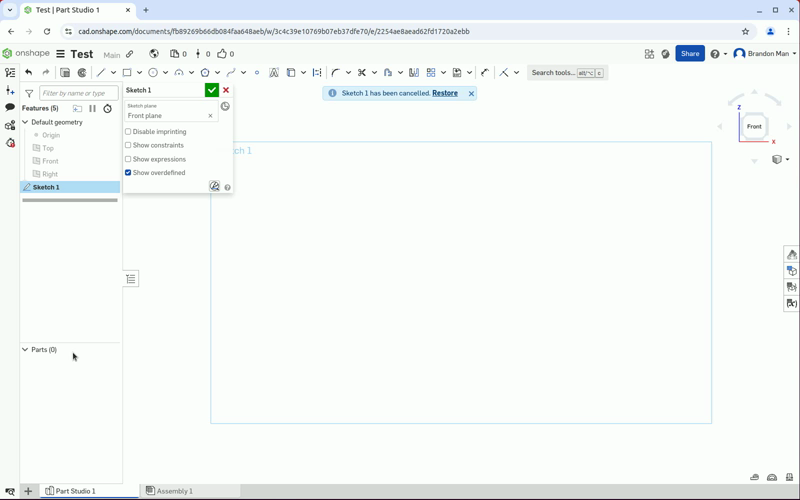
key_down(shift)
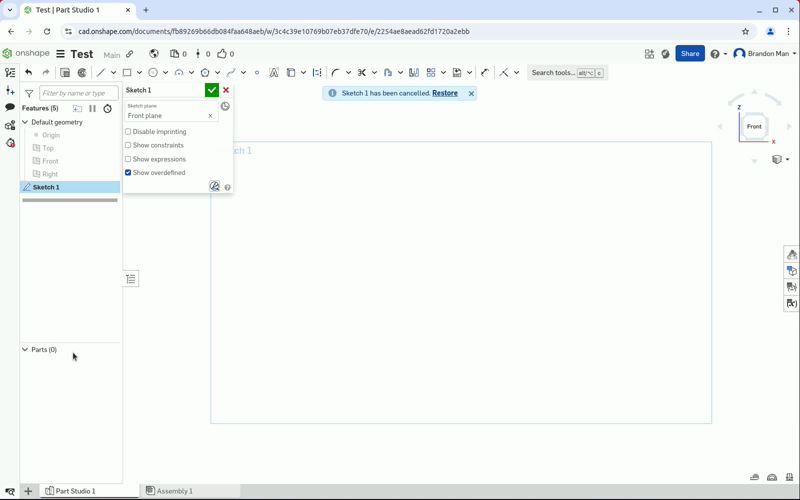
mouse_move(432, 218)
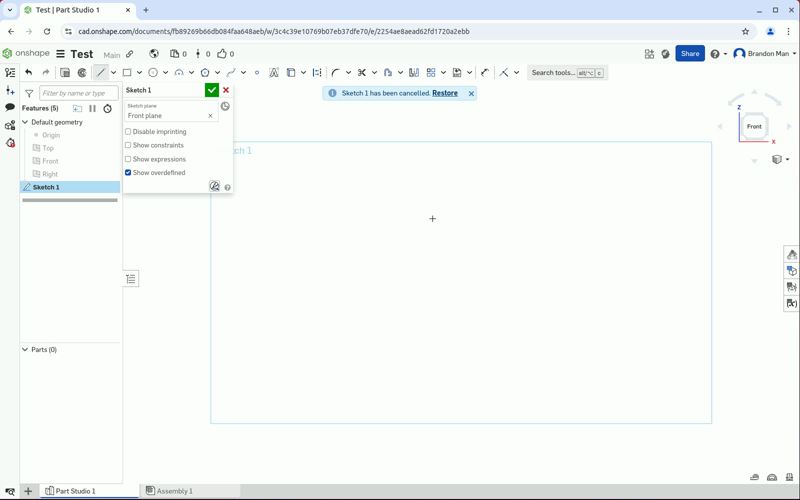
click(432, 218)
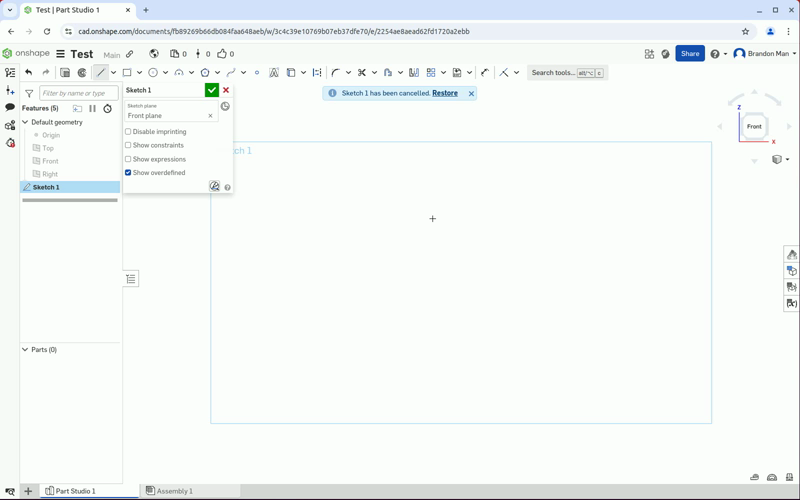
key_up(shift)
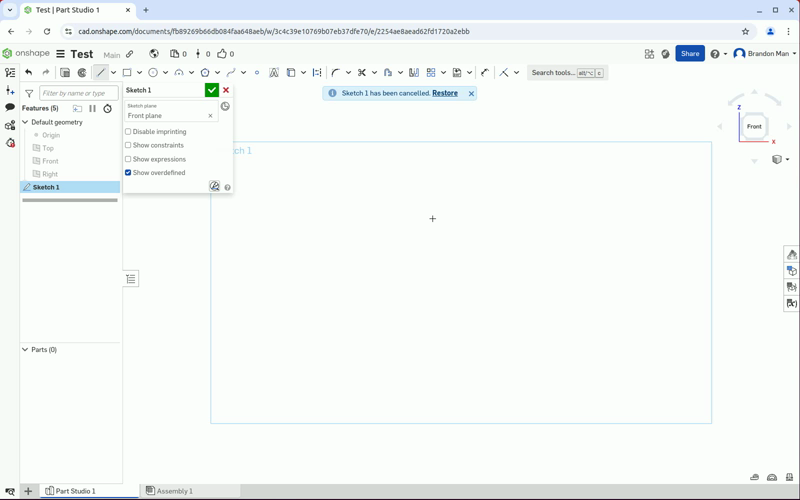
key_down(shift)
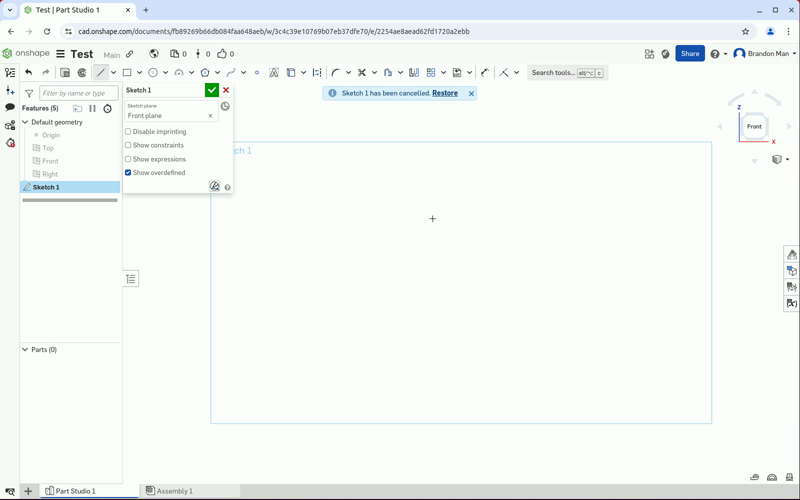
mouse_move(462, 218)
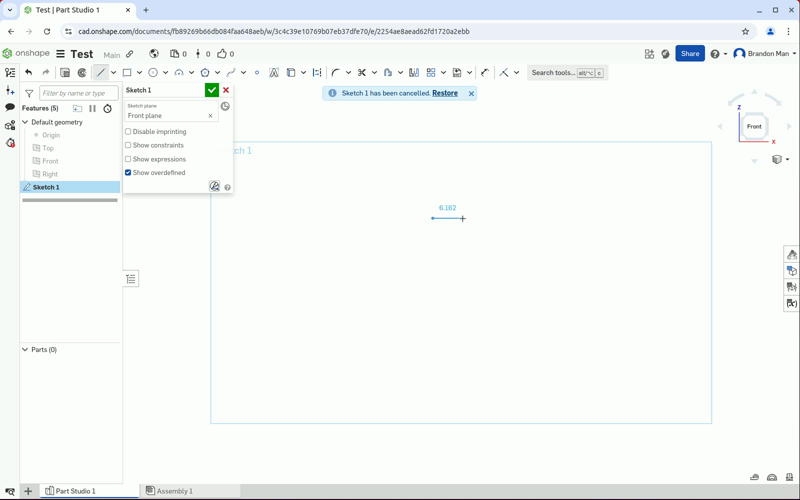
mouse_move(484, 218)
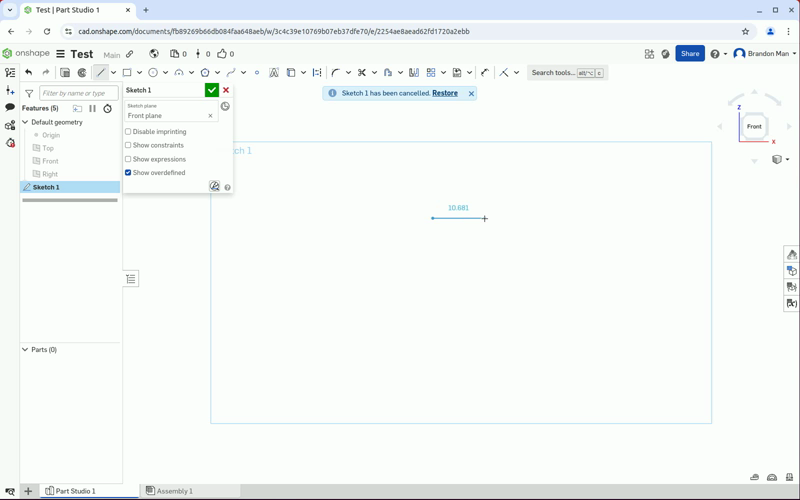
click(484, 218)
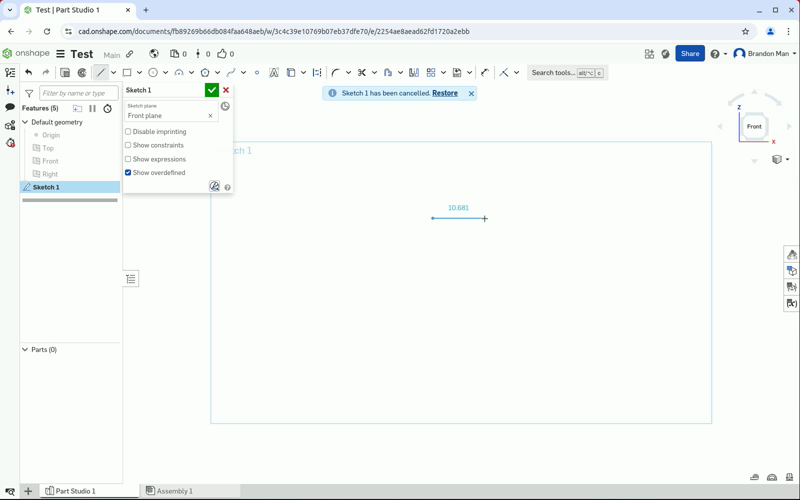
key_up(shift)
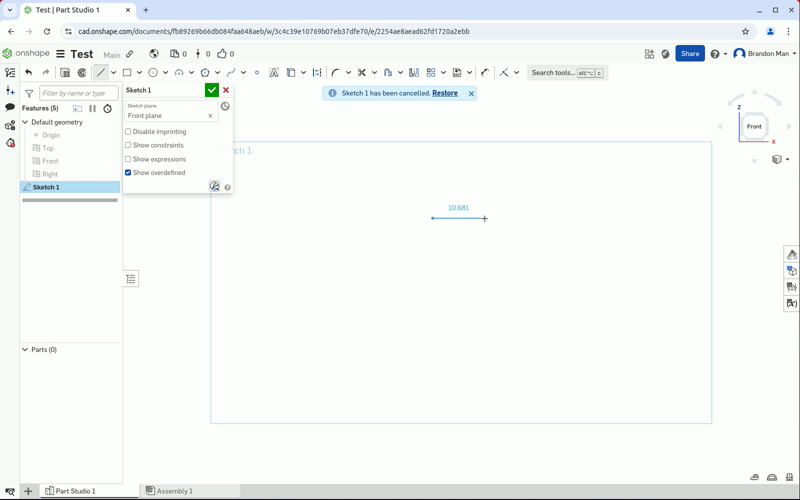
key_down(shift)
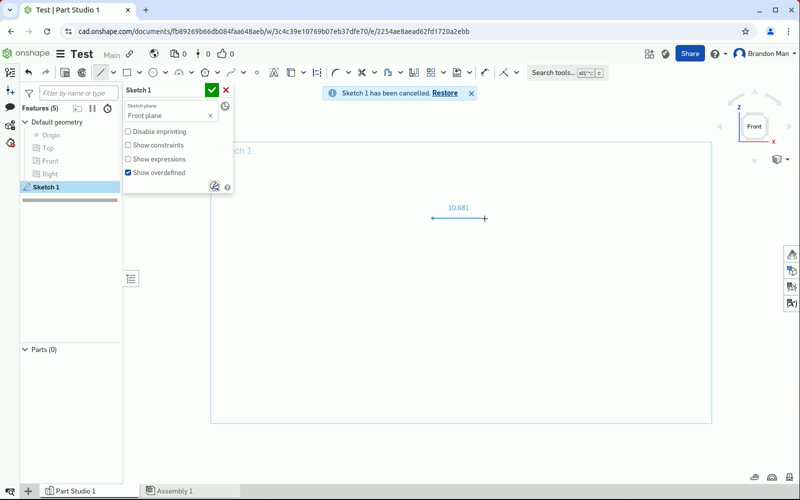
mouse_move(514, 218)
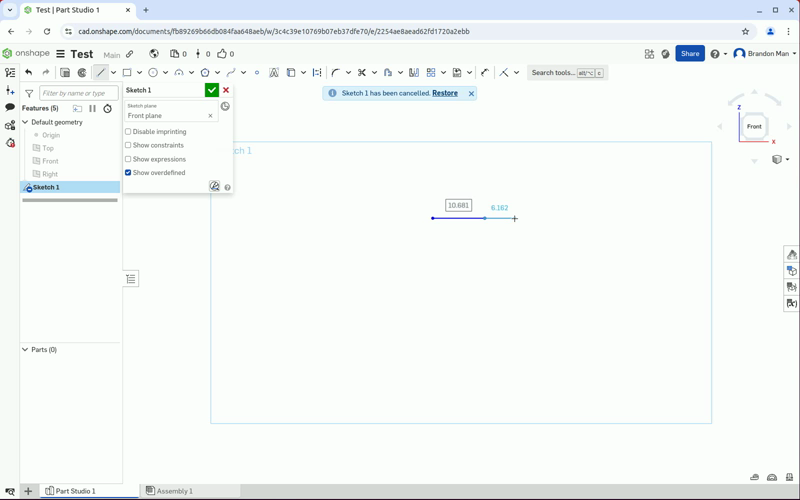
mouse_move(484, 178)
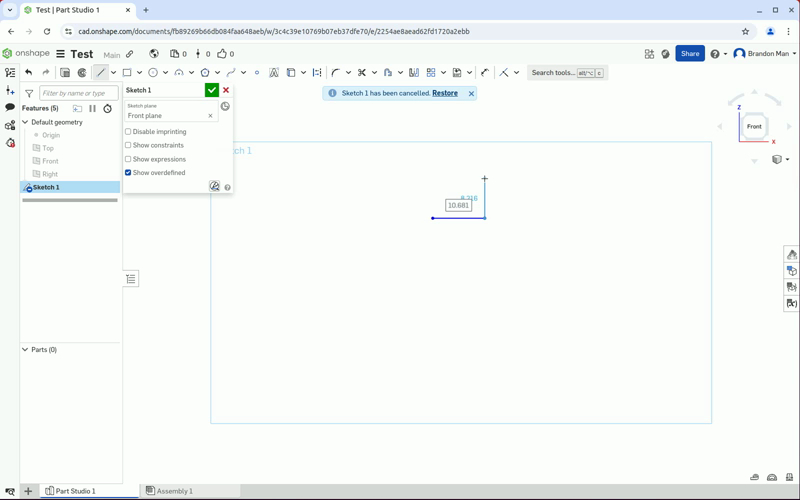
click(484, 178)
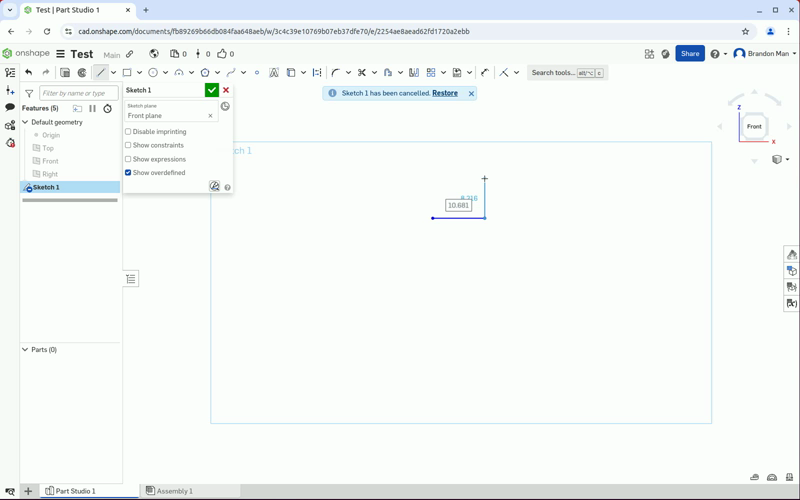
key_up(shift)
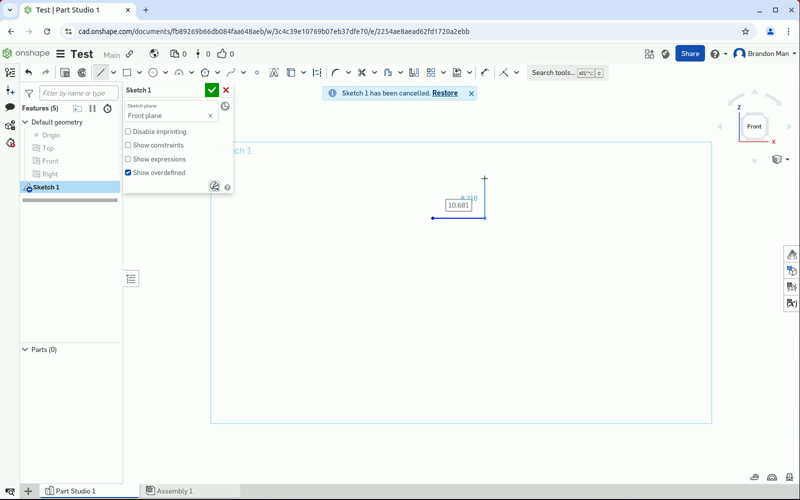
key_down(shift)
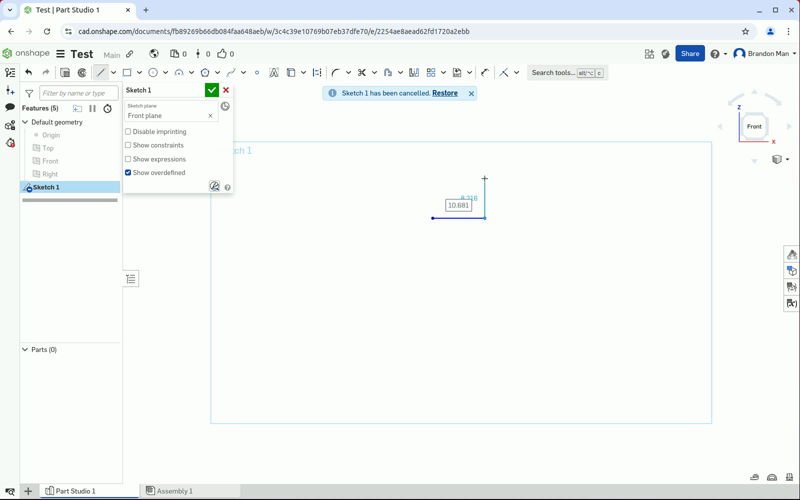
mouse_move(514, 178)
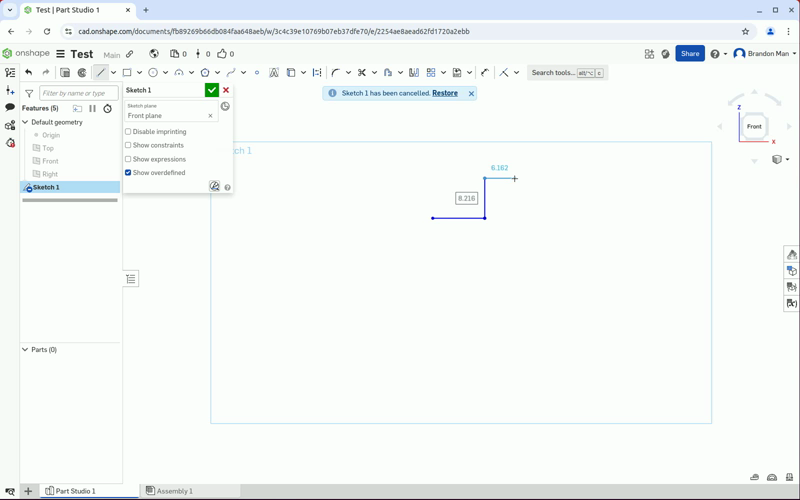
mouse_move(432, 178)
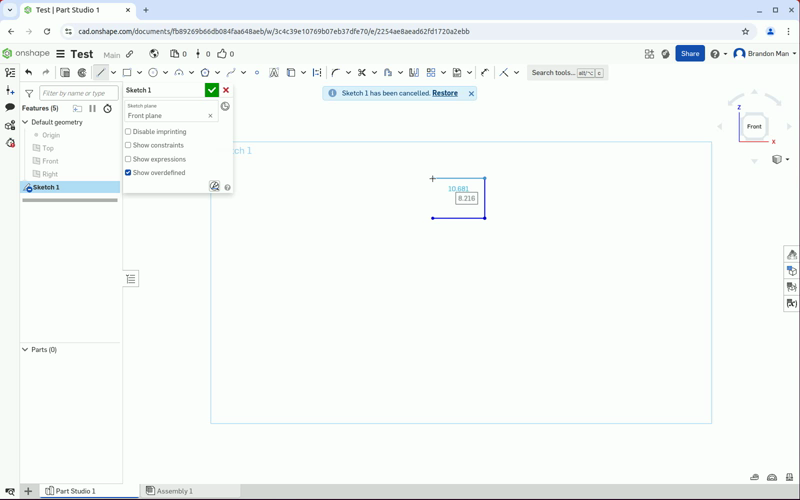
click(432, 178)
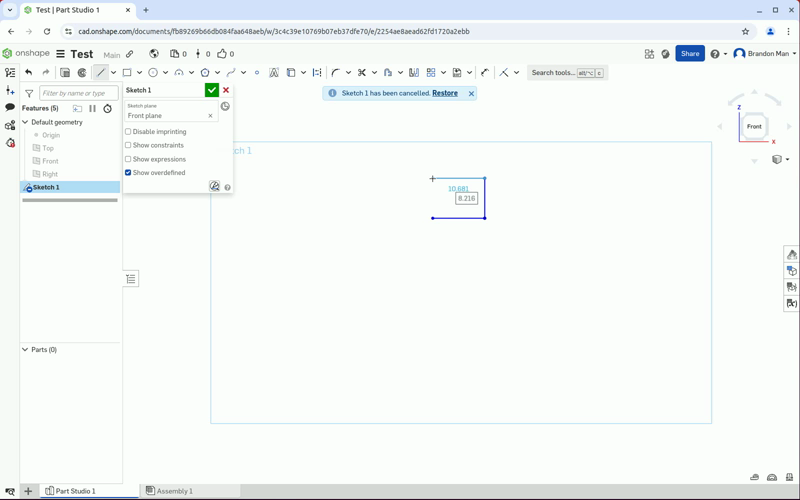
key_up(shift)
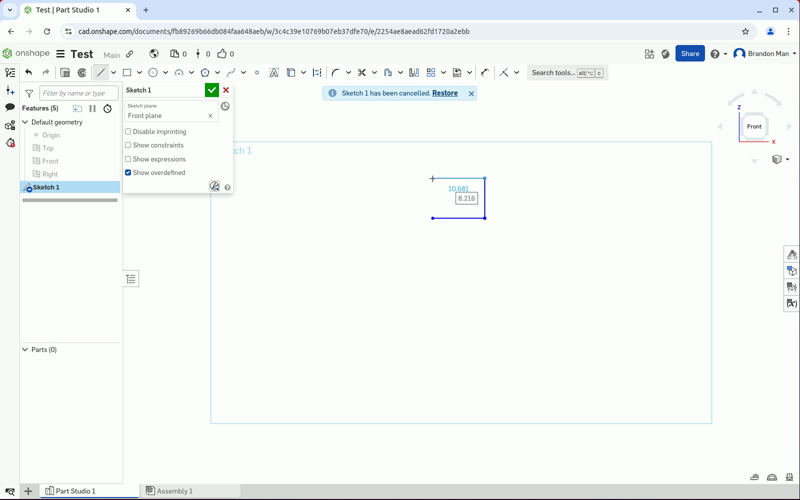
mouse_move(462, 178)
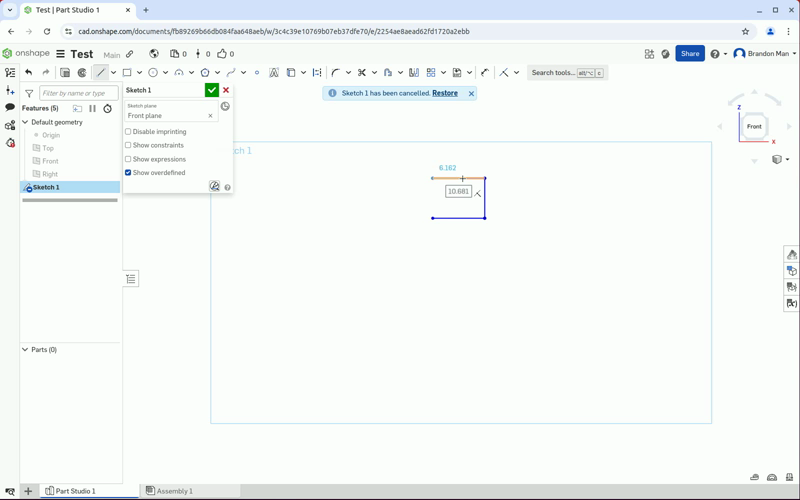
key_down(shift)
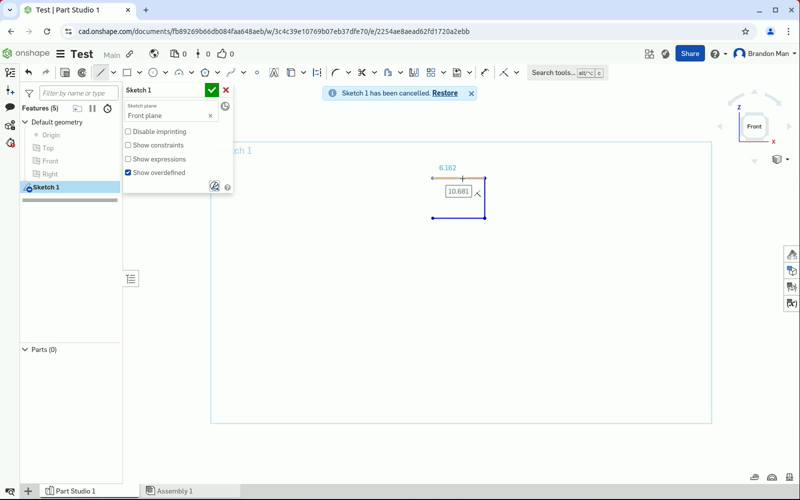
mouse_move(432, 218)
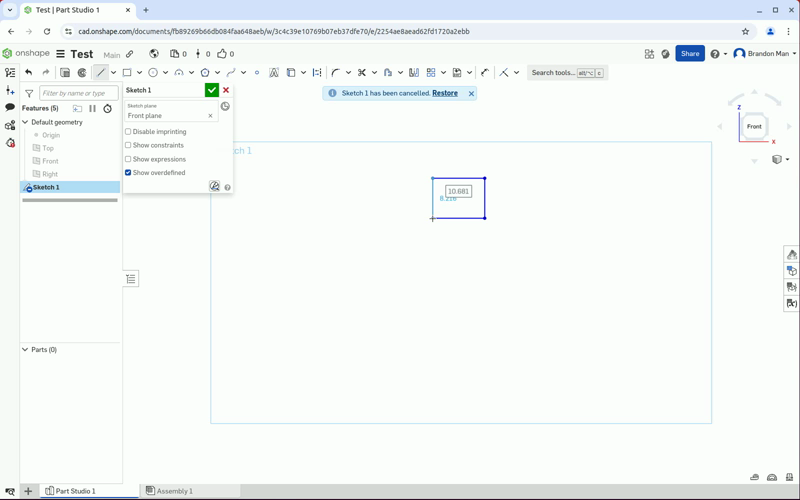
key_up(shift)
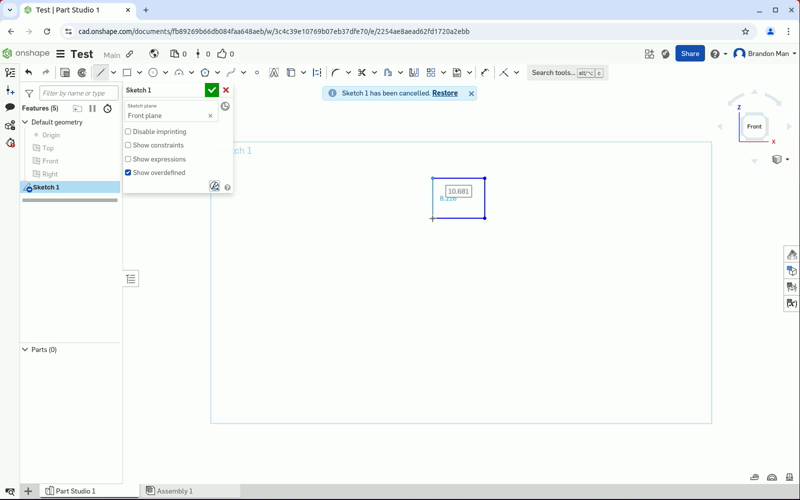
click(432, 218)
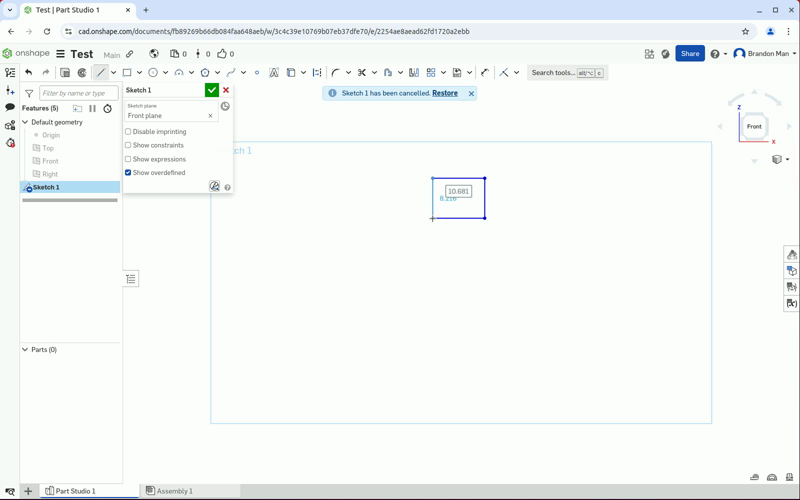
key(esc)
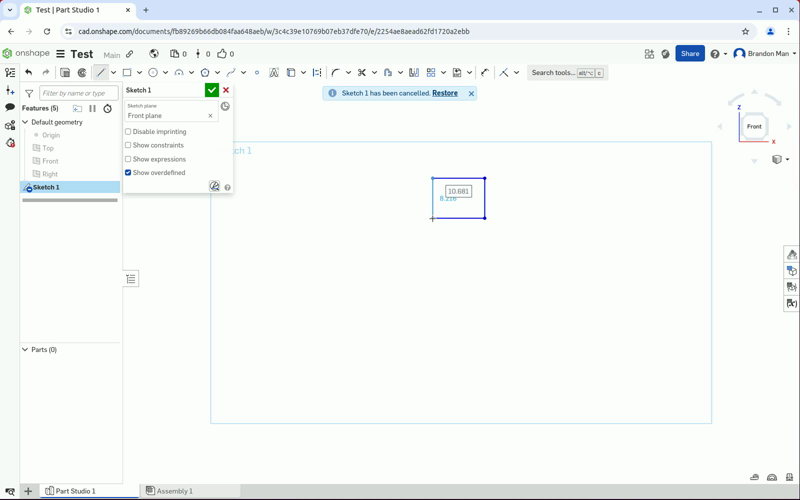
mouse_move(466, 213)
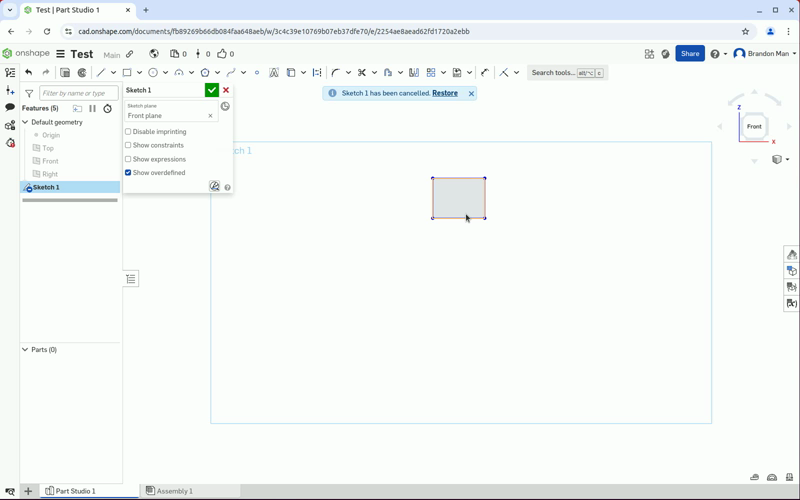
click(466, 213)
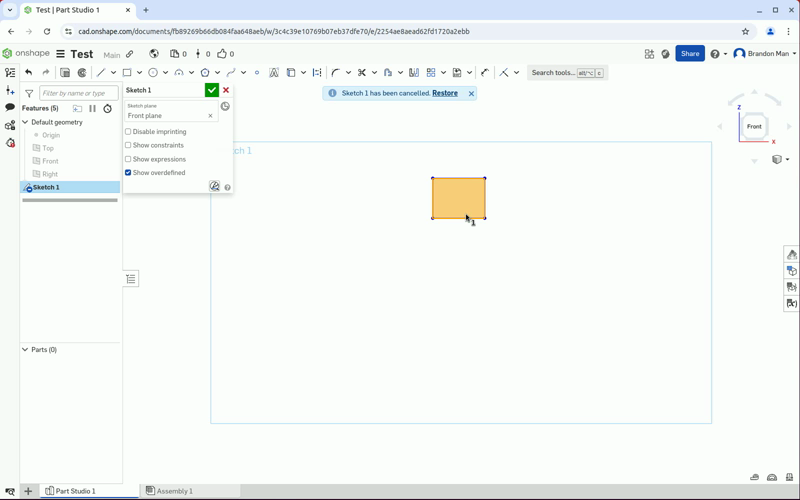
mouse_move(73, 352)
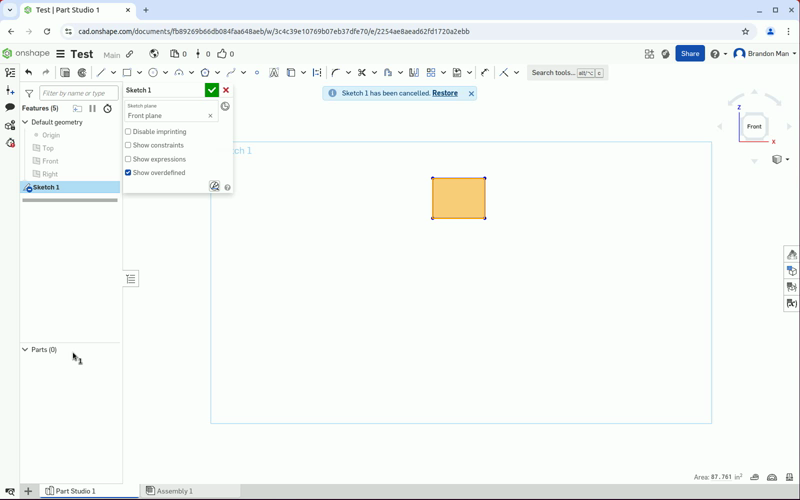
key(shift+y)
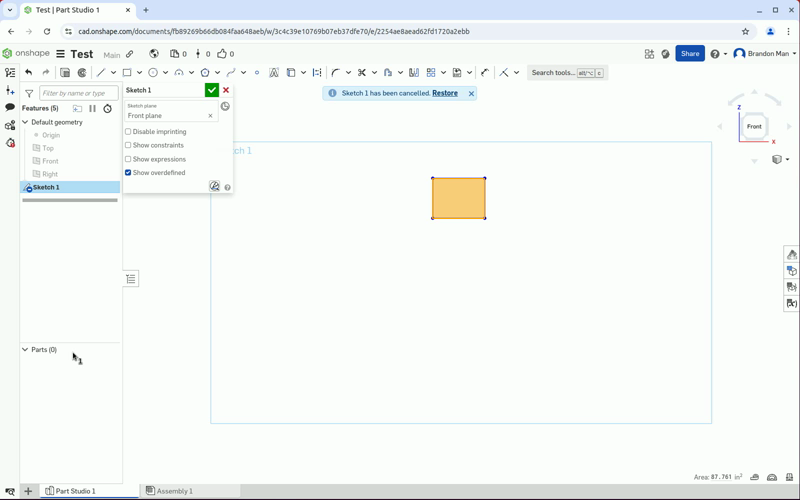
key(shift+e)
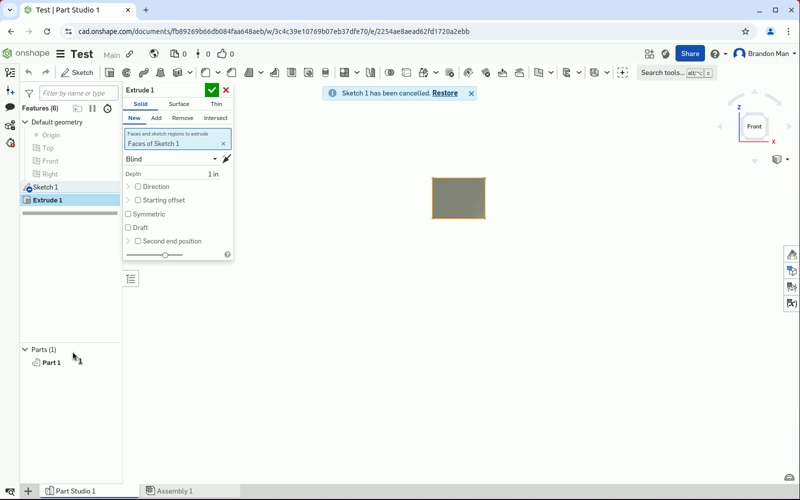
mouse_move(143, 106)
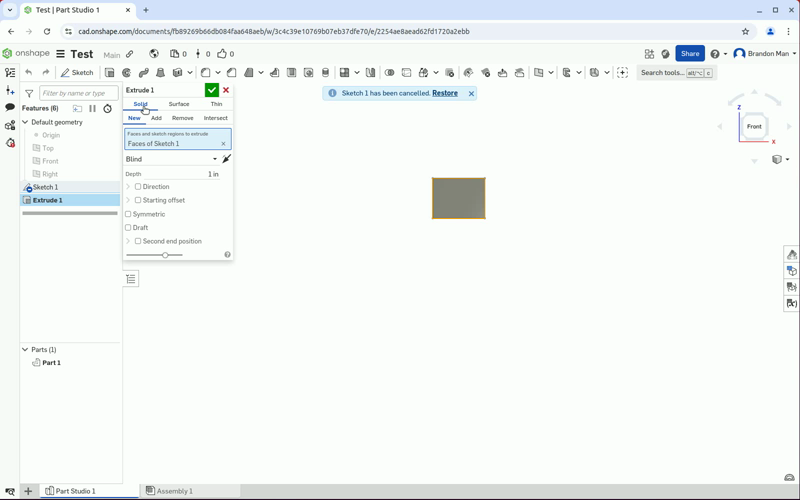
click(143, 106)
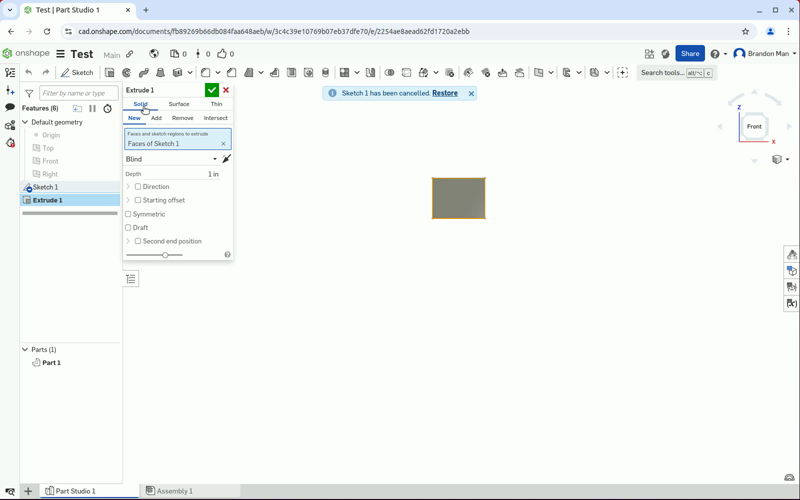
mouse_move(137, 120)
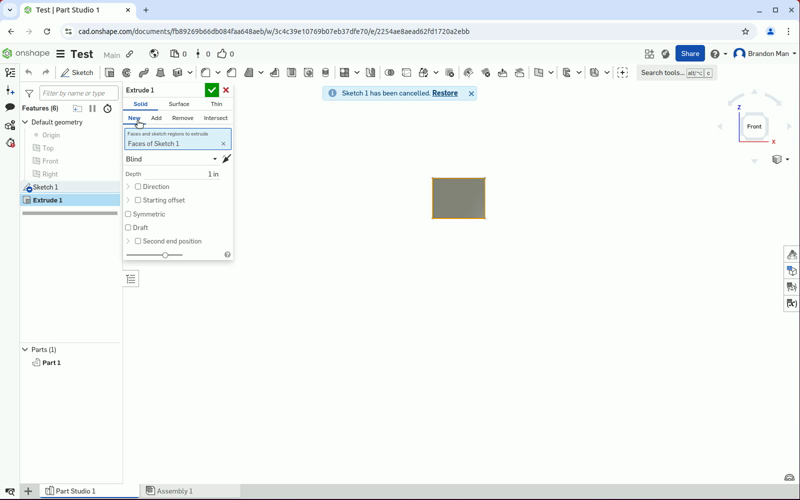
click(137, 120)
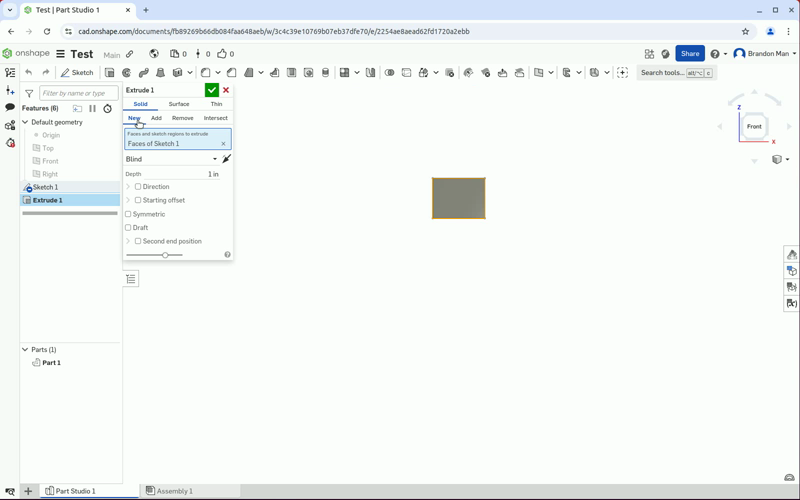
key(tab, 4)
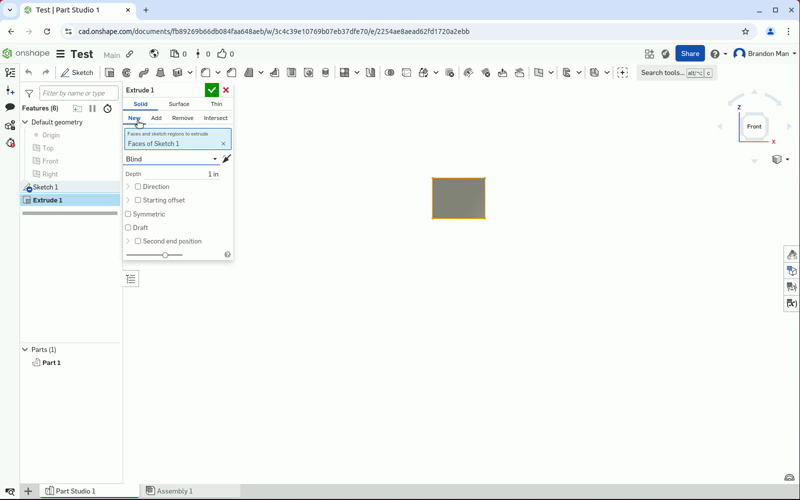
text(4.814)
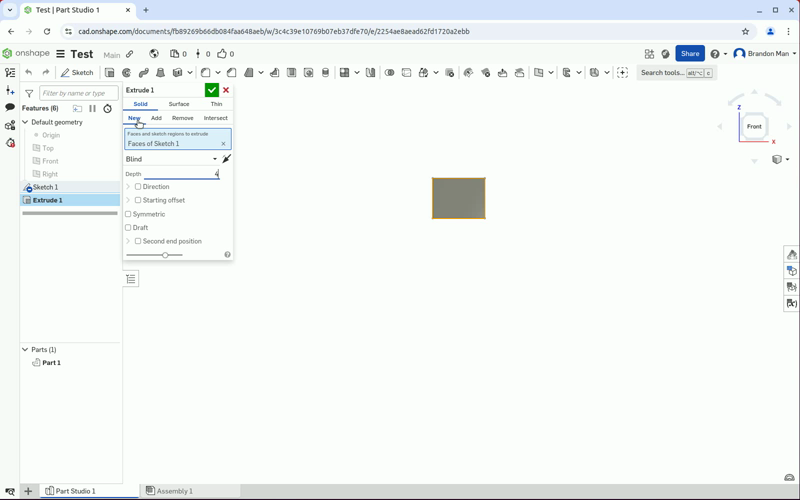
key(enter)
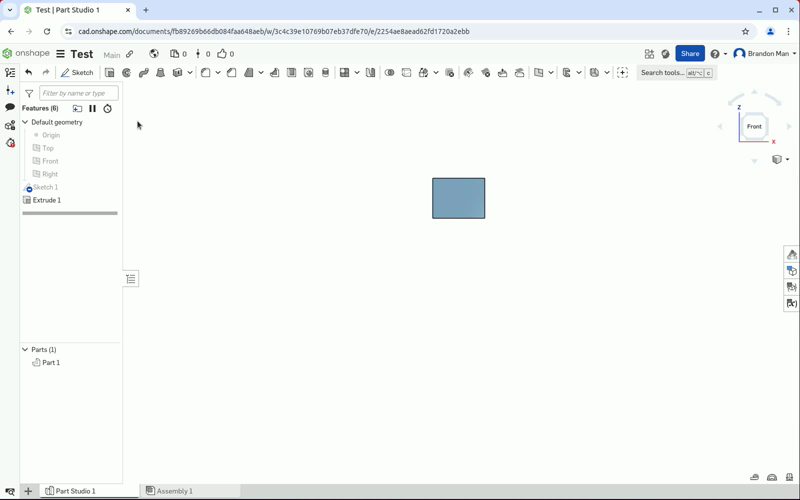
key(shift+h)
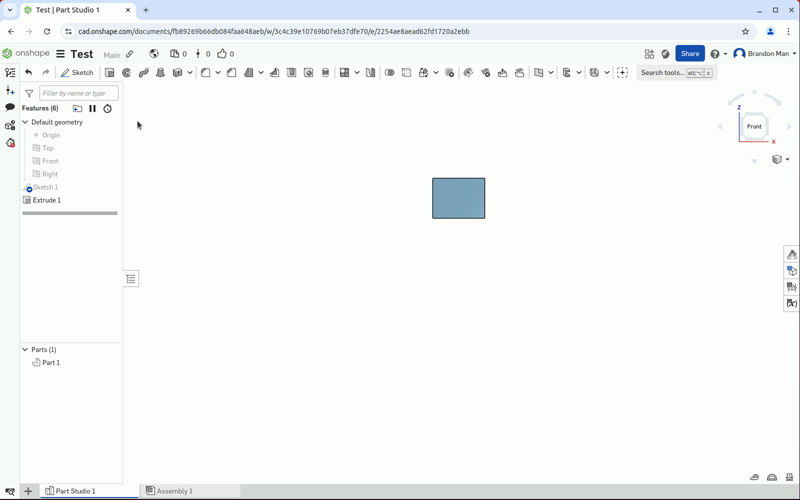
key(shift+h)
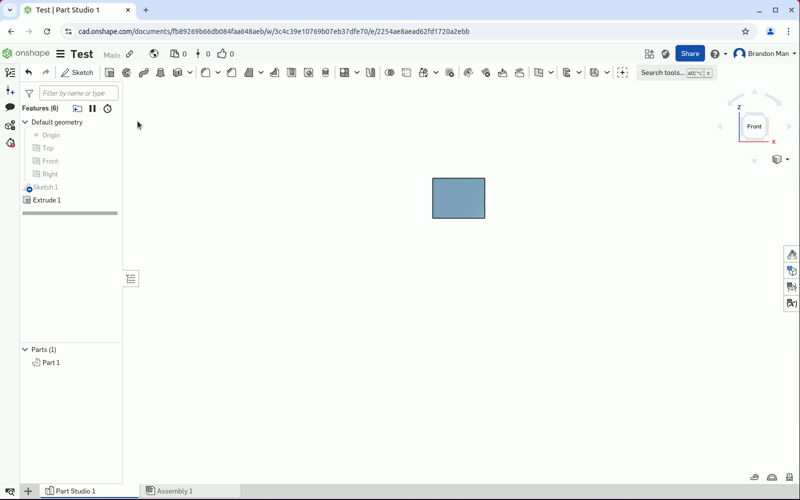
mouse_move(73, 189)
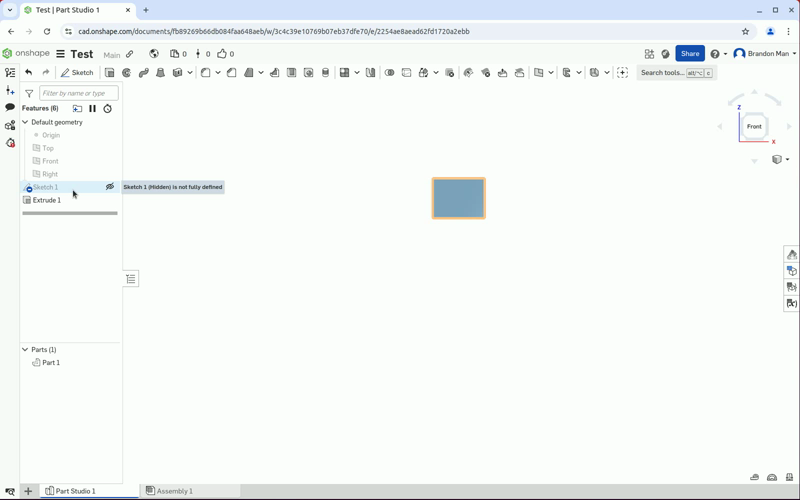
click(73, 189)
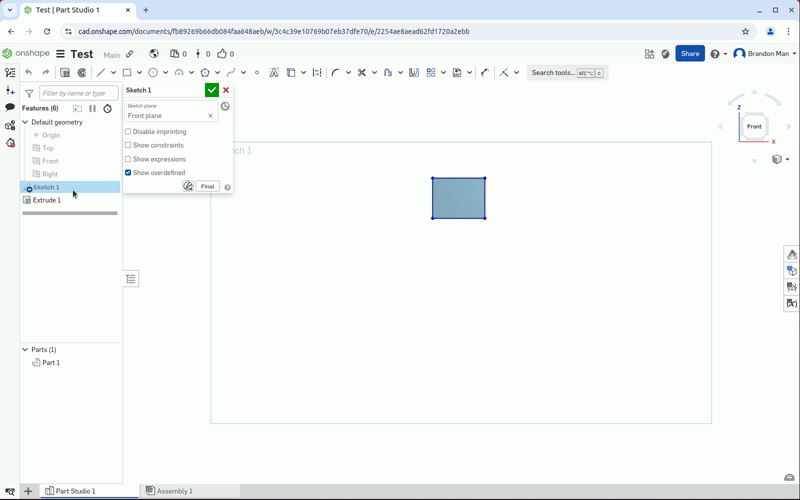
mouse_move(229, 92)
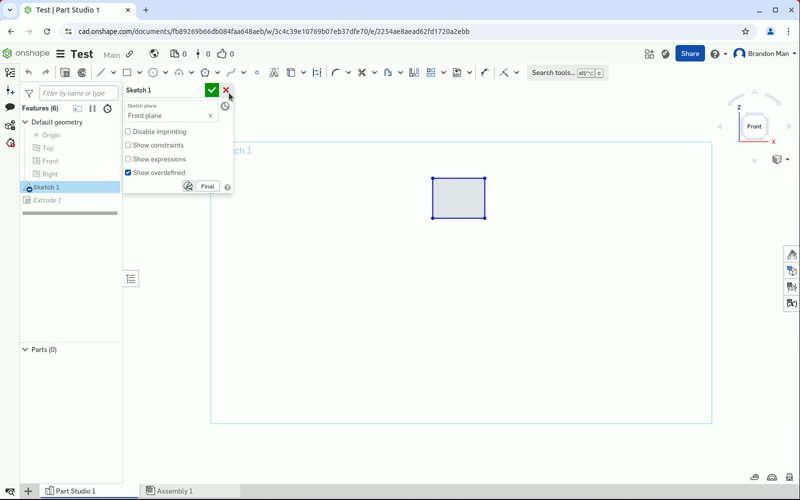
click(229, 92)
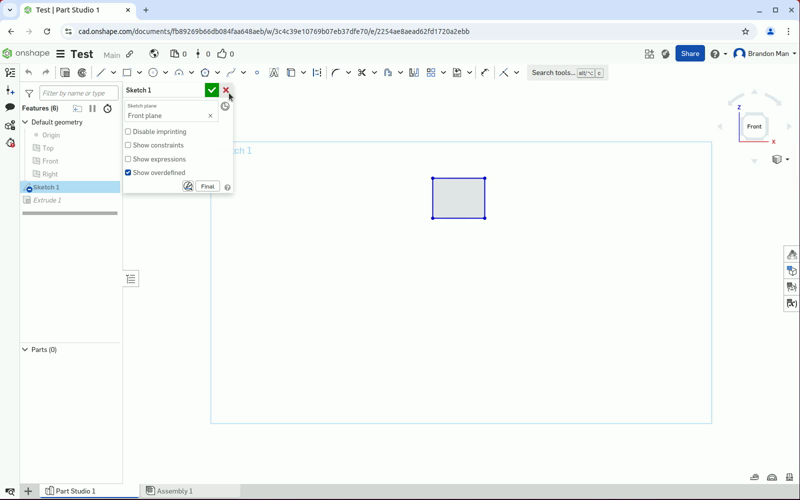
key(shift+s)
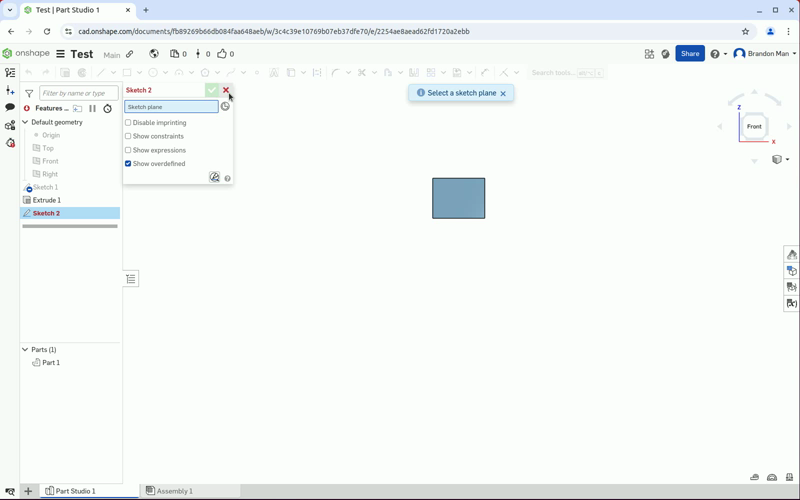
mouse_move(73, 163)
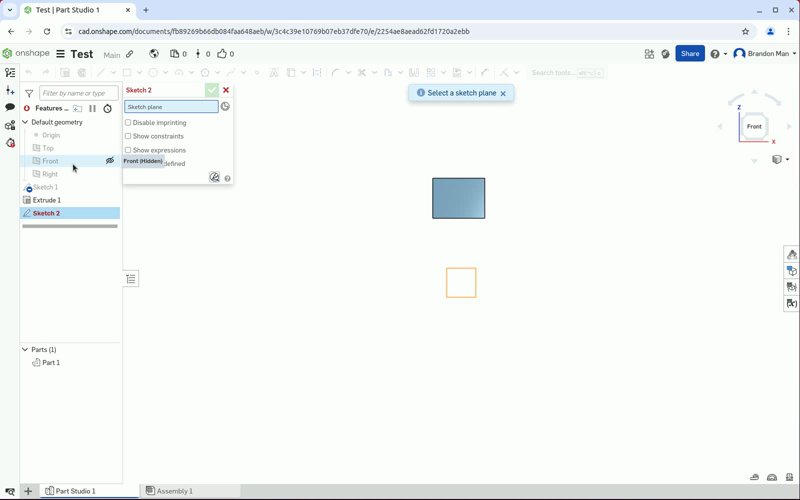
click(73, 163)
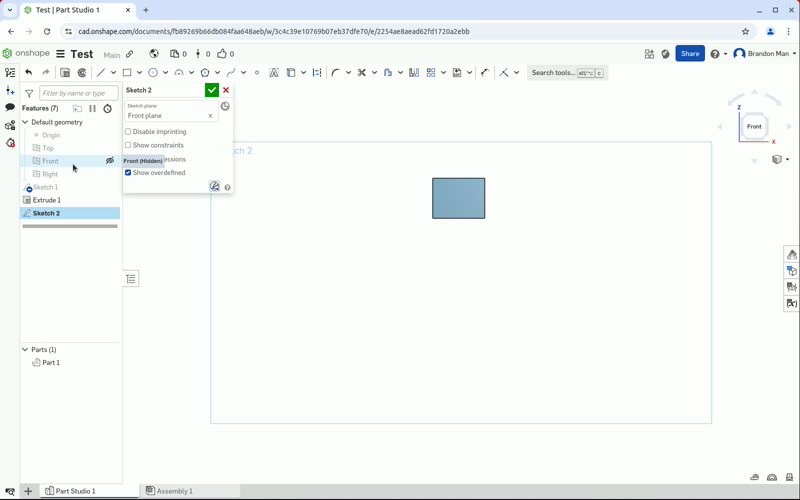
mouse_move(73, 352)
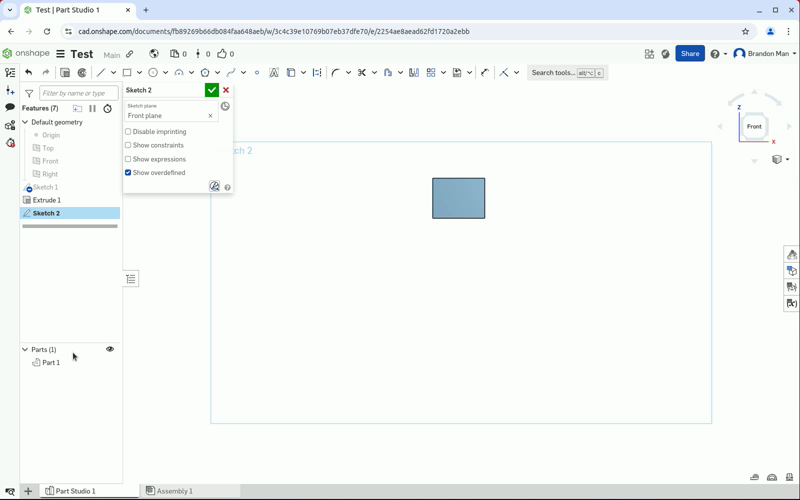
key(y)
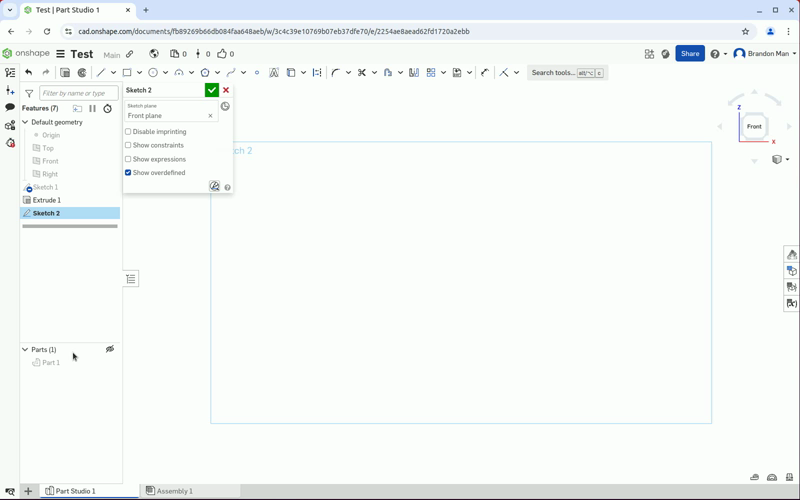
key(l)
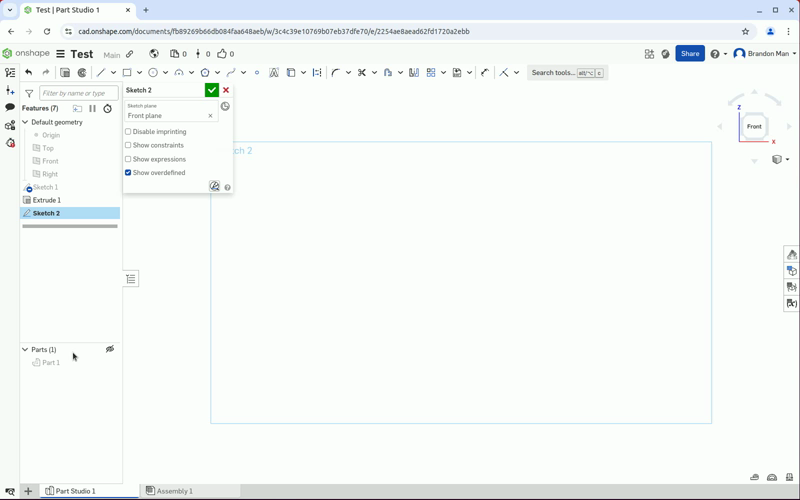
key_down(shift)
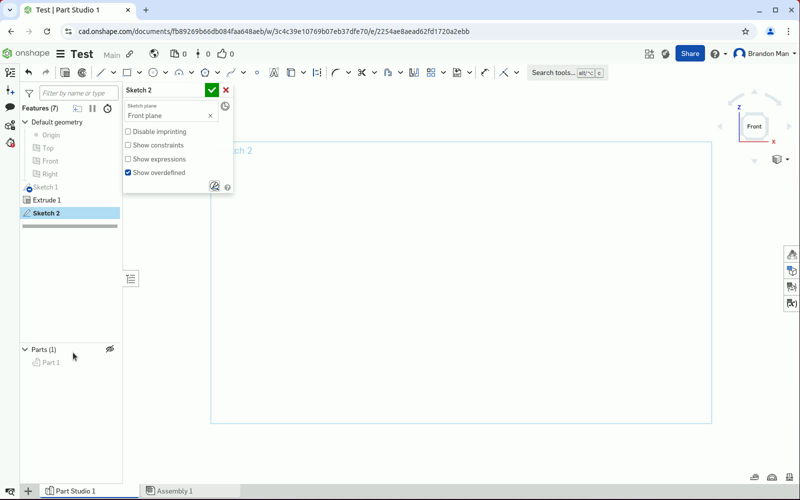
mouse_move(527, 274)
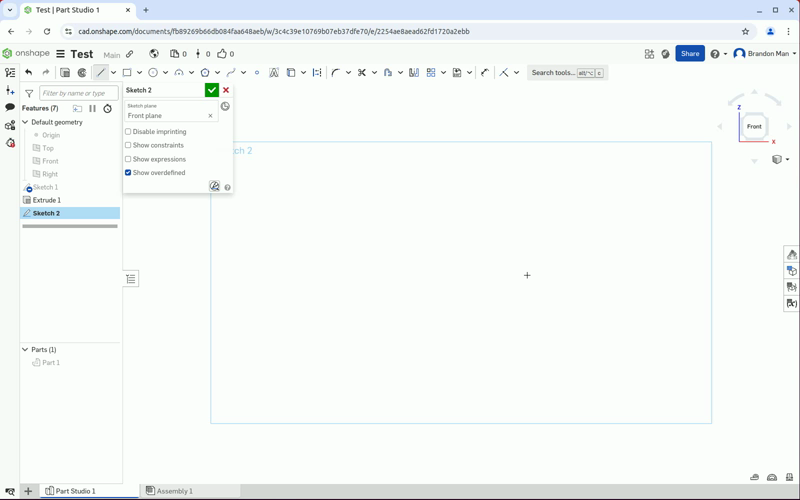
click(527, 274)
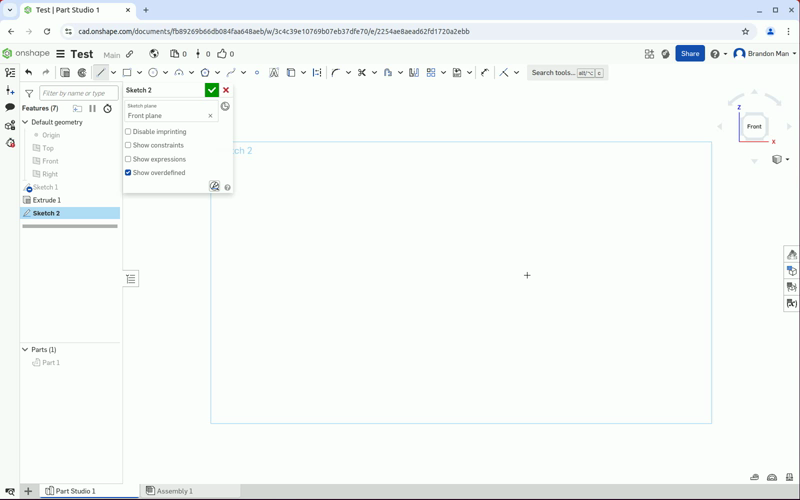
key_up(shift)
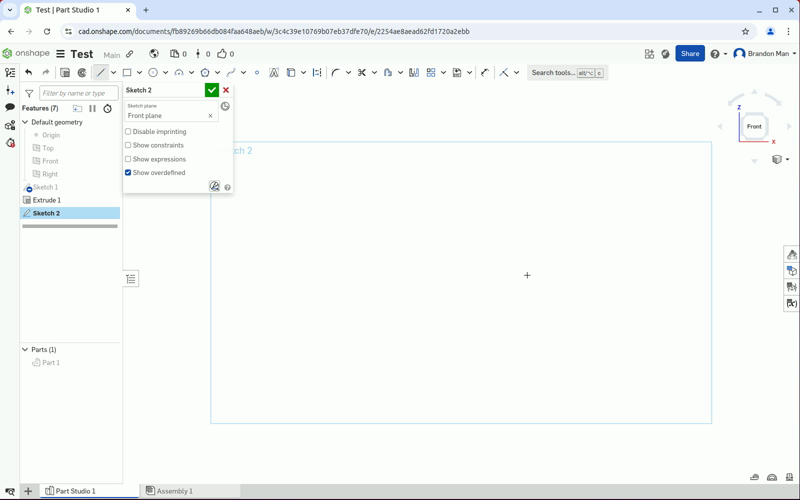
key_down(shift)
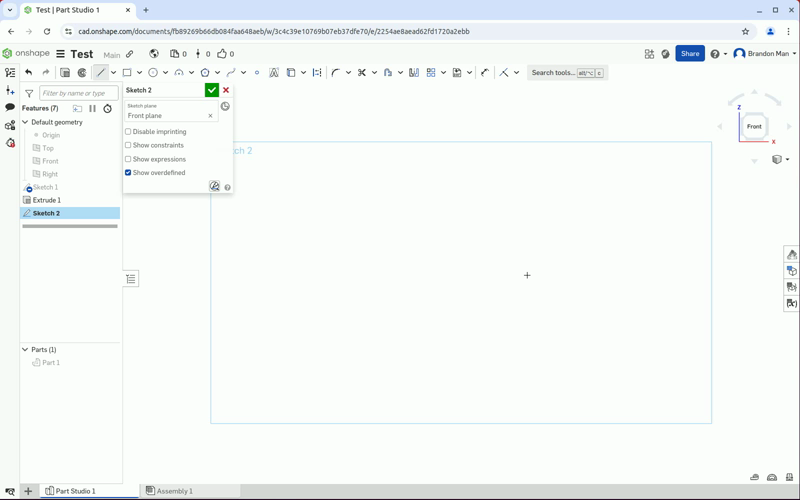
mouse_move(557, 274)
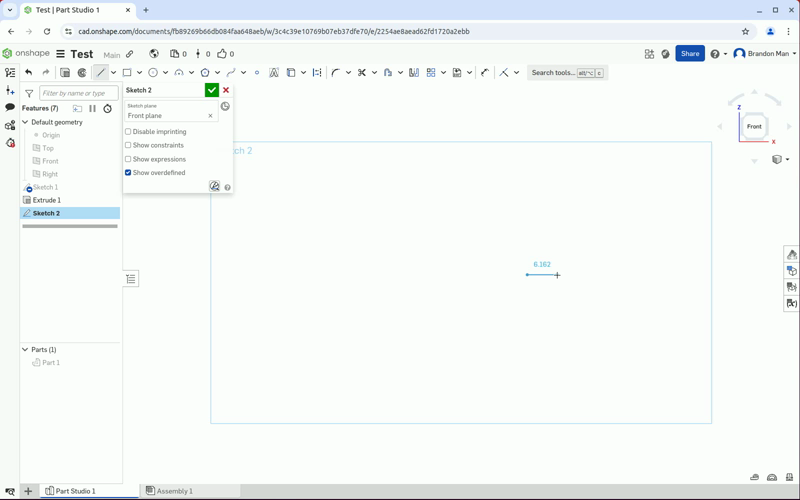
mouse_move(573, 274)
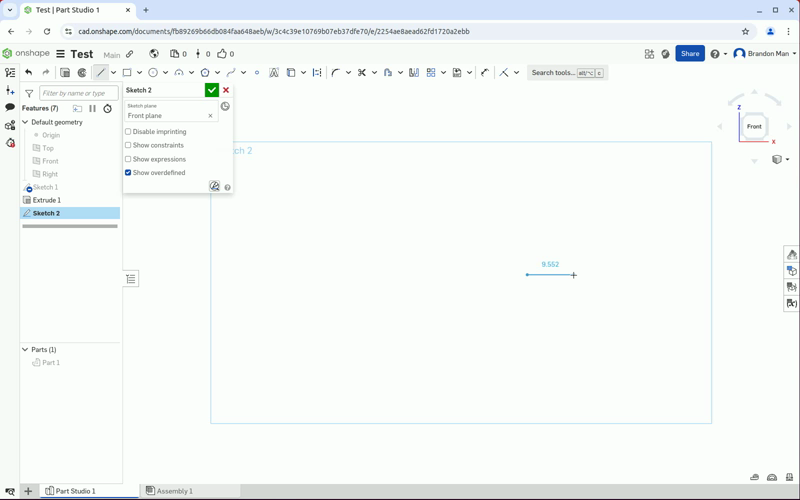
click(573, 274)
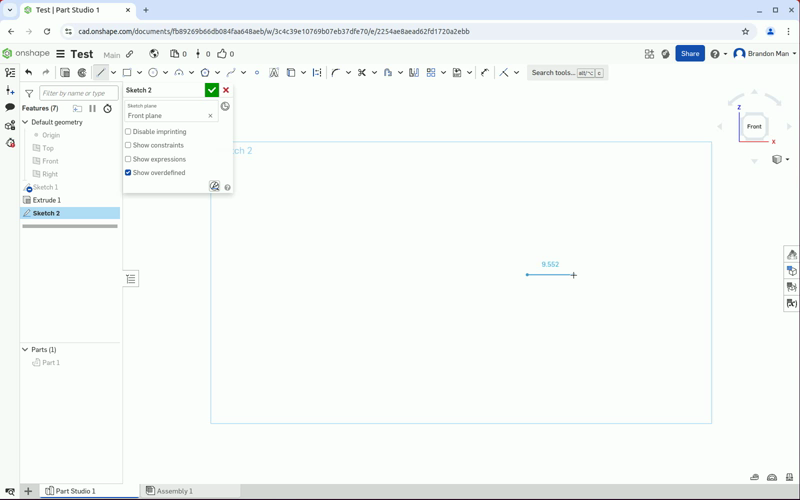
key_up(shift)
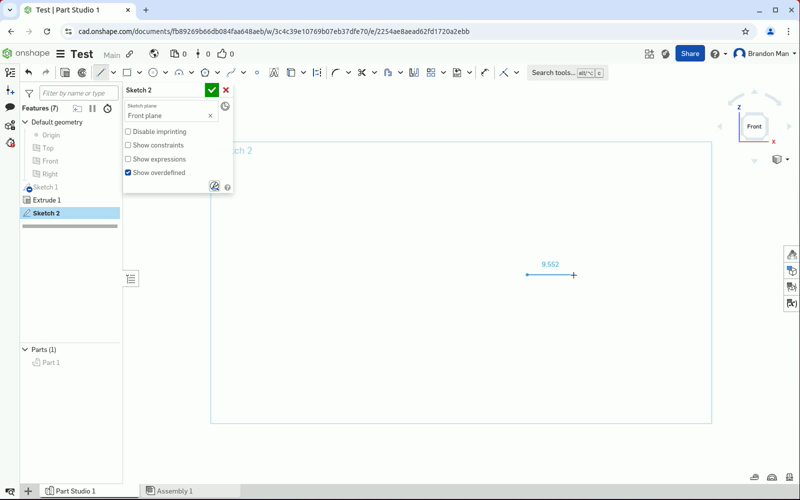
key_down(shift)
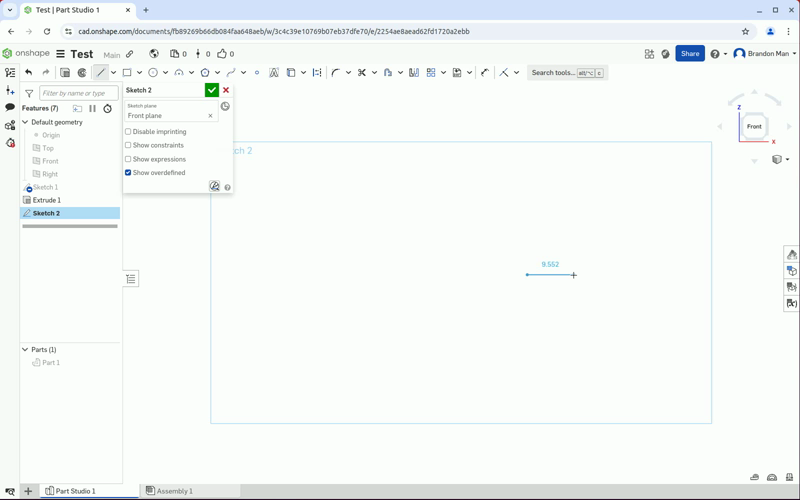
mouse_move(589, 274)
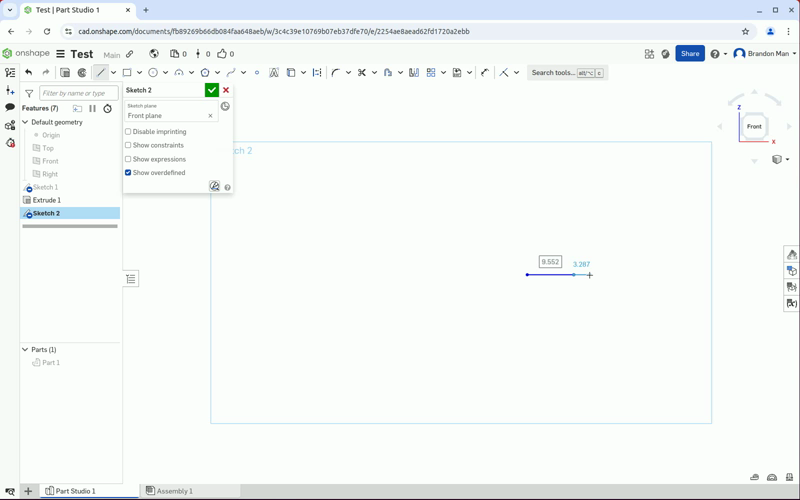
mouse_move(573, 256)
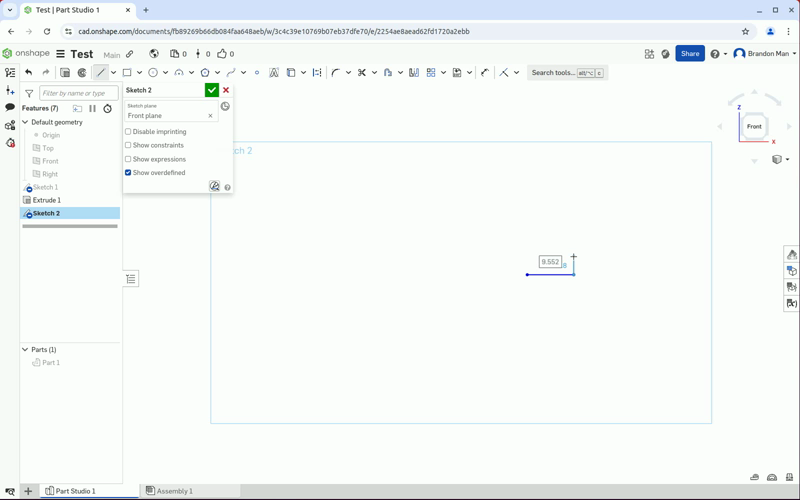
click(573, 256)
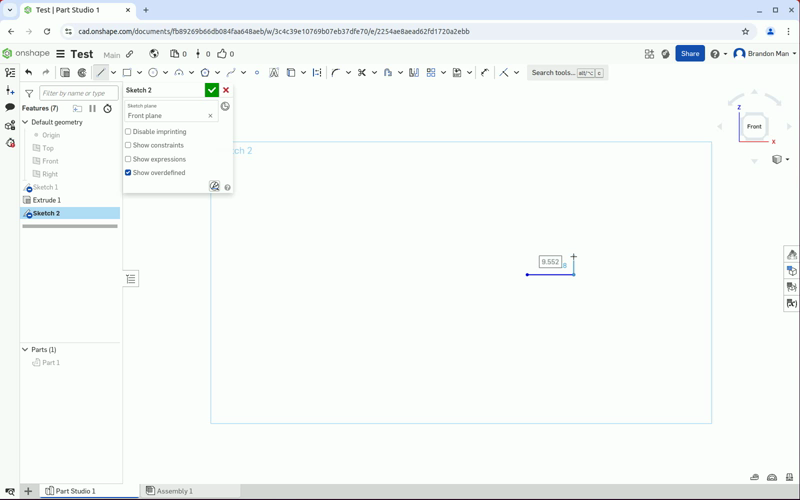
key_up(shift)
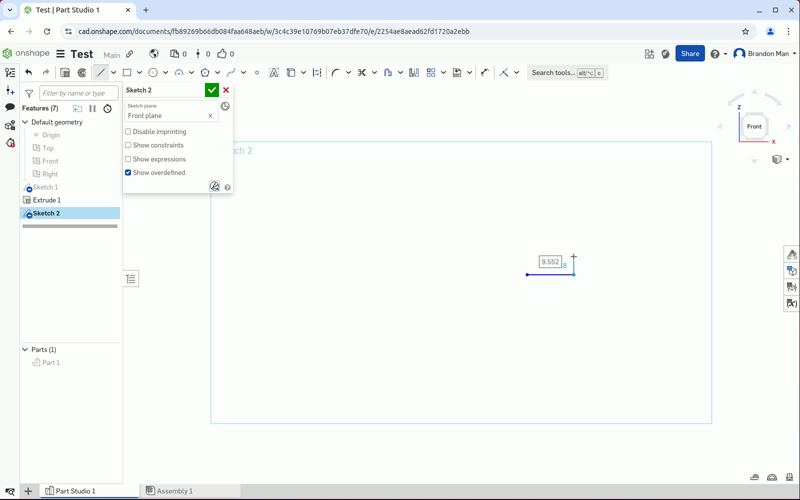
key_down(shift)
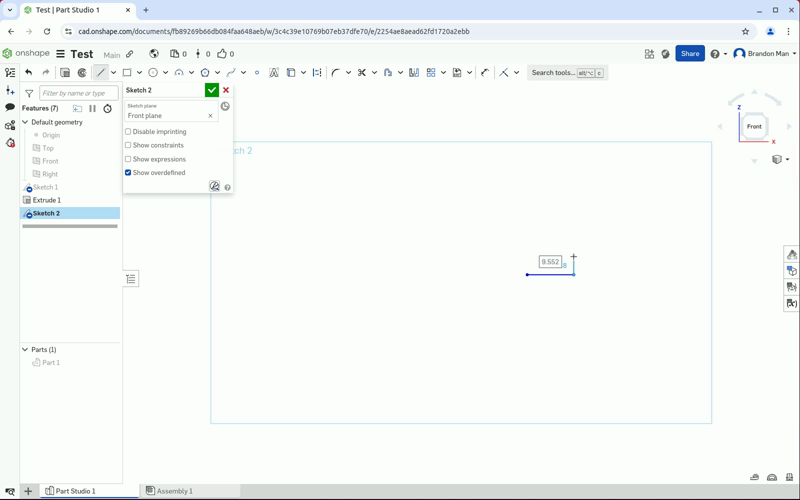
mouse_move(589, 256)
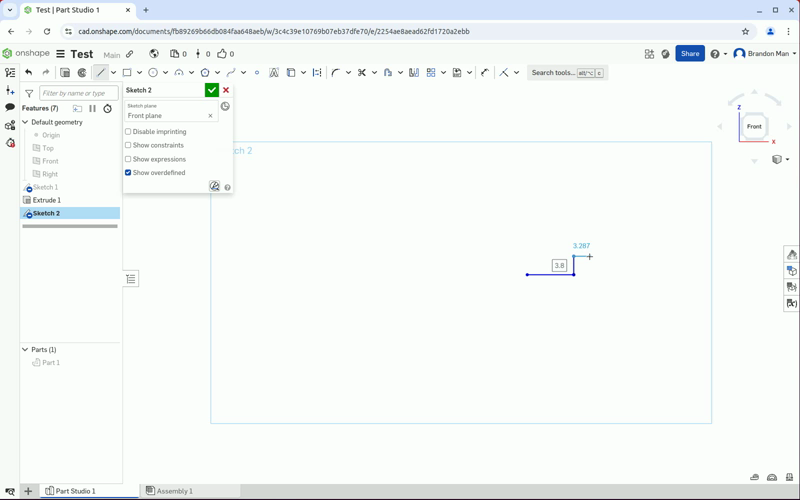
mouse_move(527, 256)
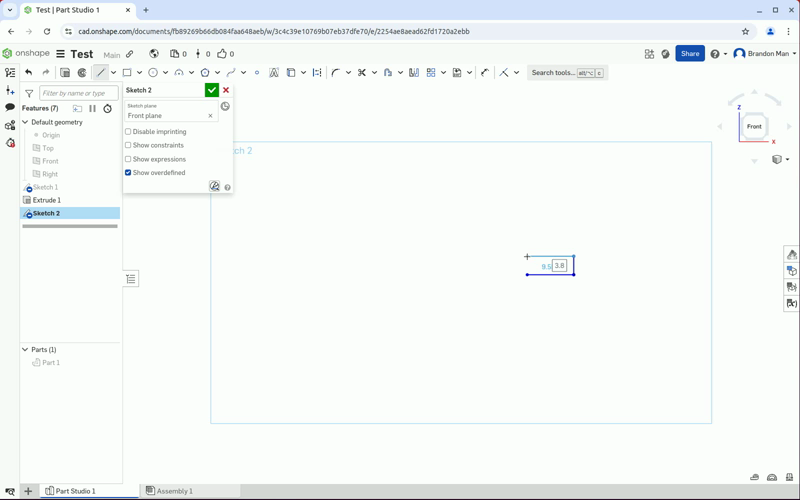
click(527, 256)
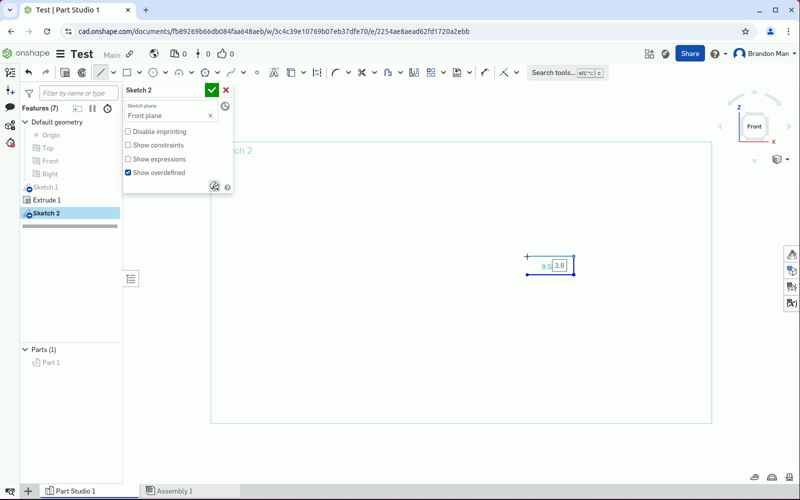
key_up(shift)
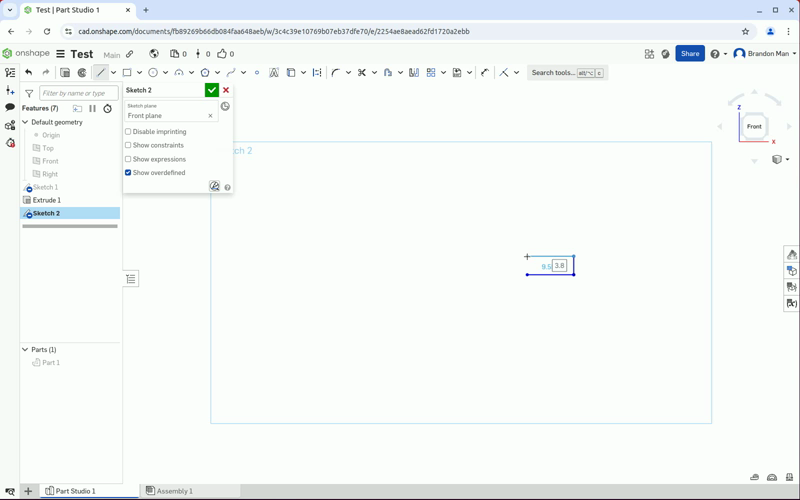
mouse_move(557, 256)
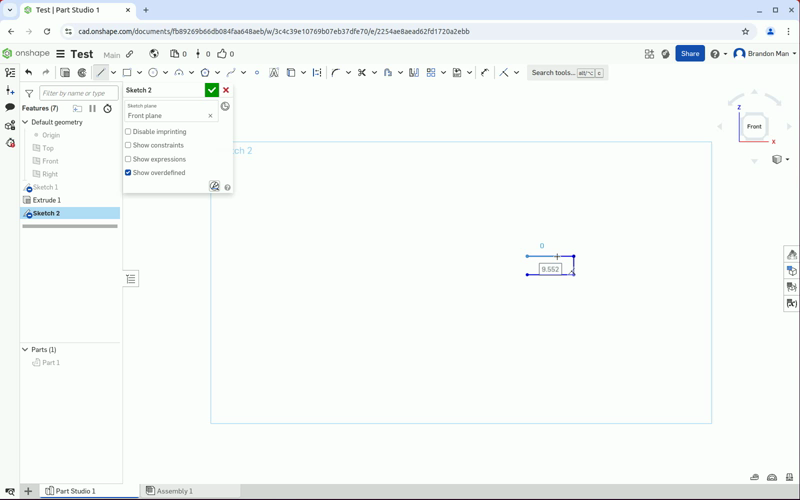
key_down(shift)
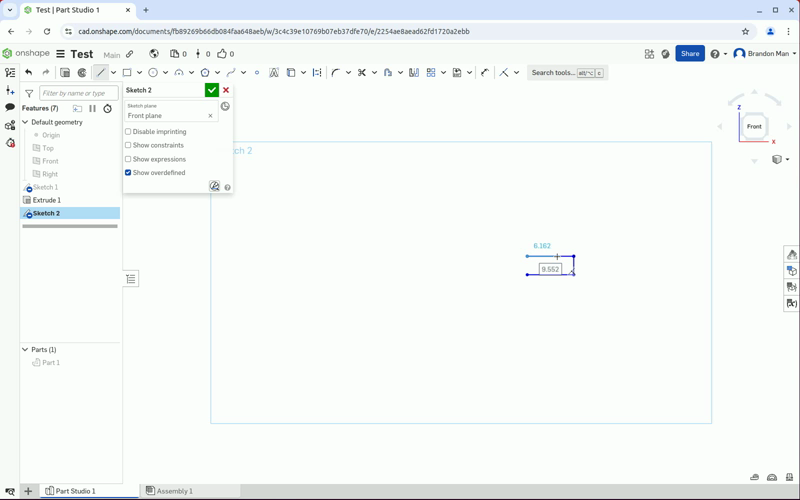
mouse_move(527, 274)
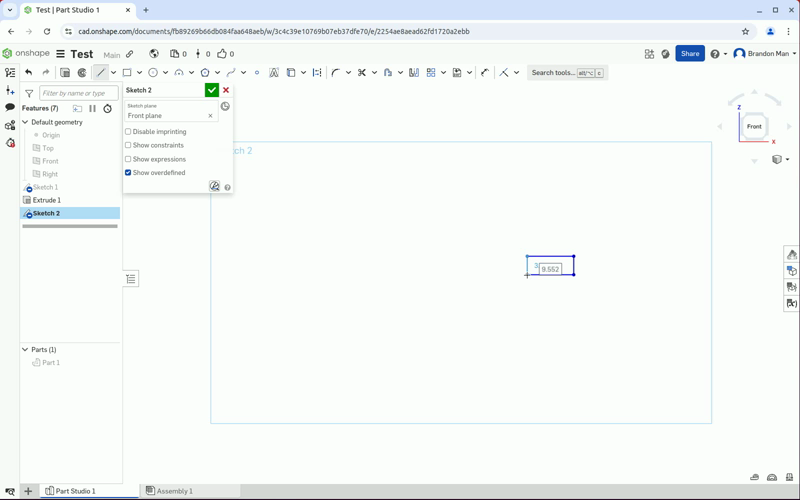
key_up(shift)
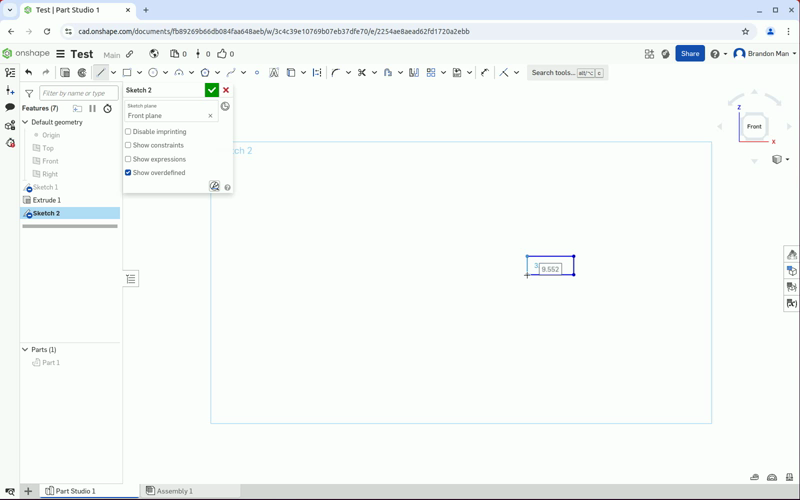
click(527, 274)
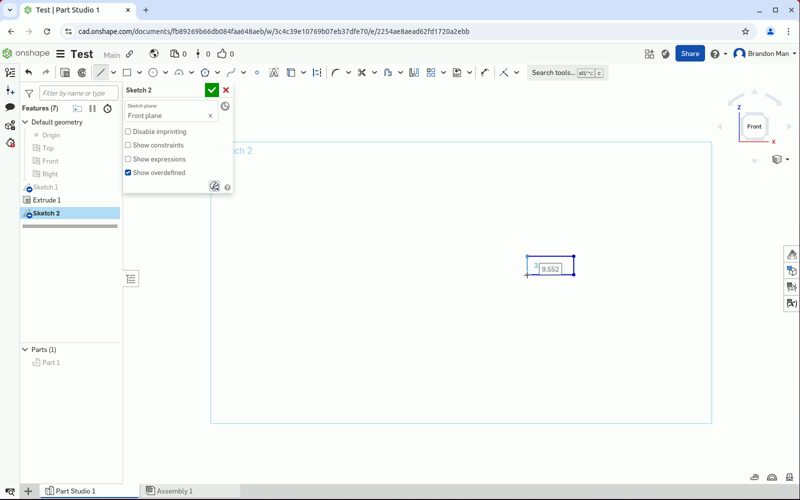
key(esc)
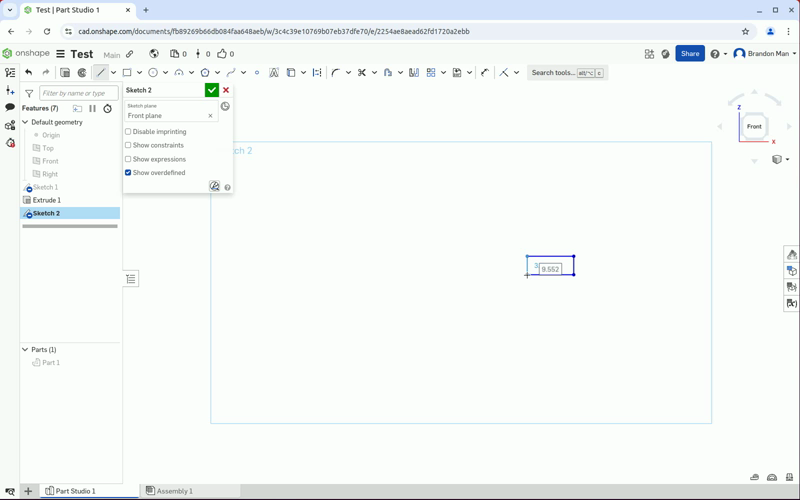
mouse_move(555, 273)
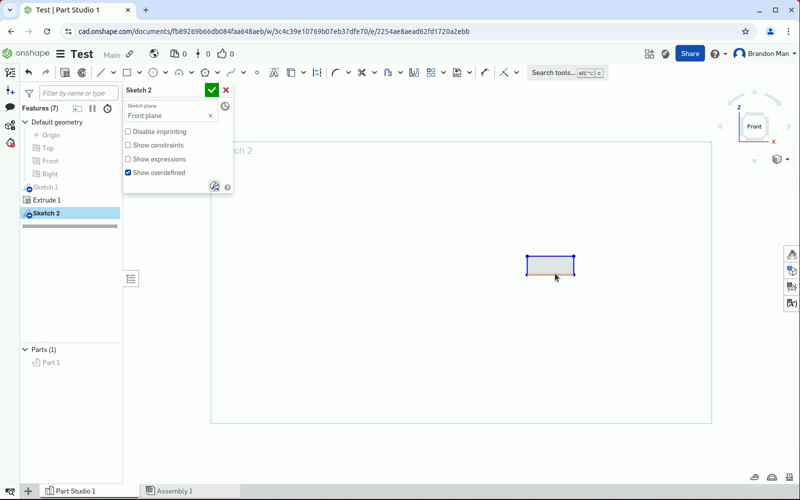
scroll(6)
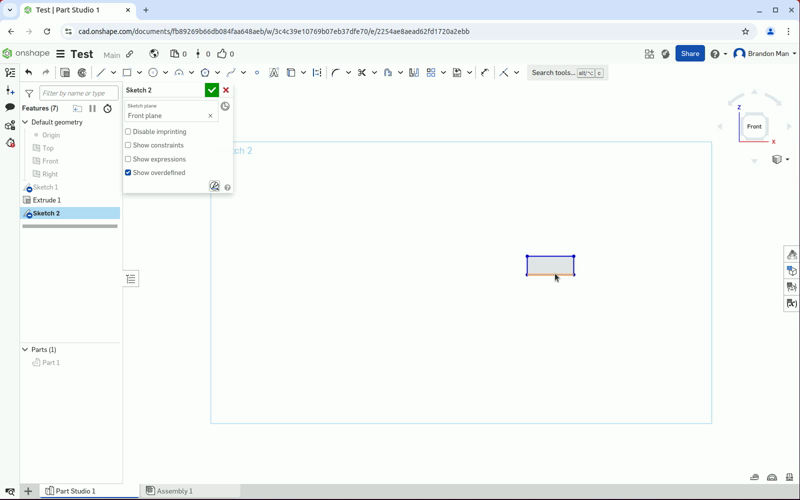
scroll(6)
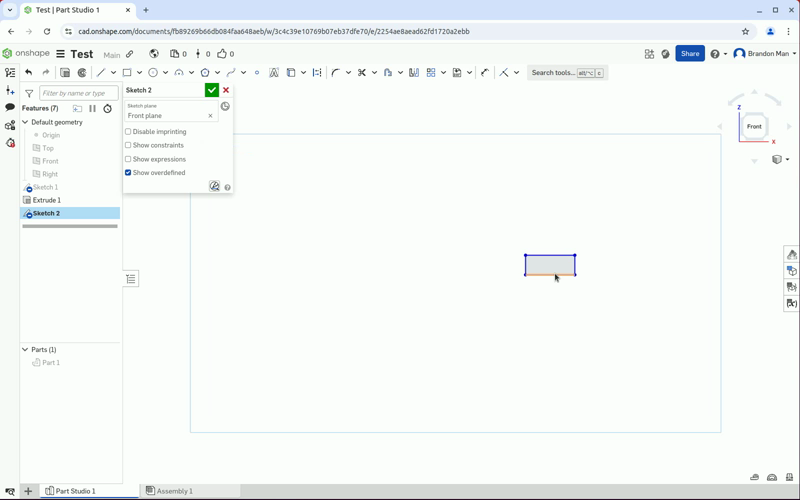
scroll(6)
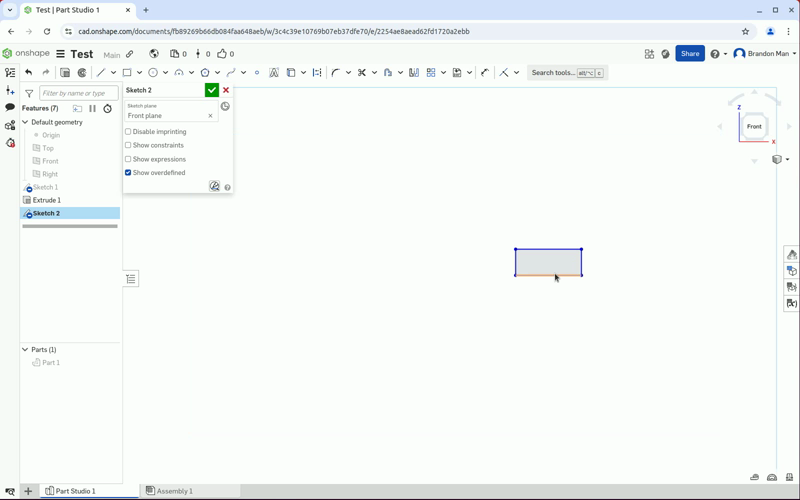
scroll(6)
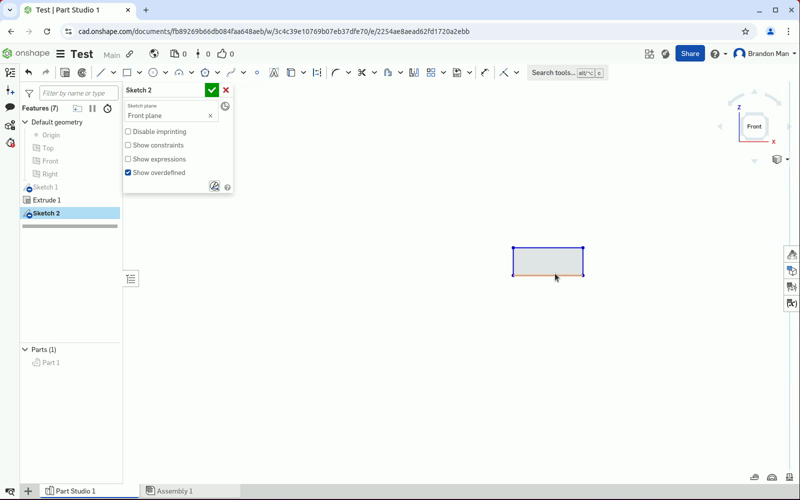
scroll(6)
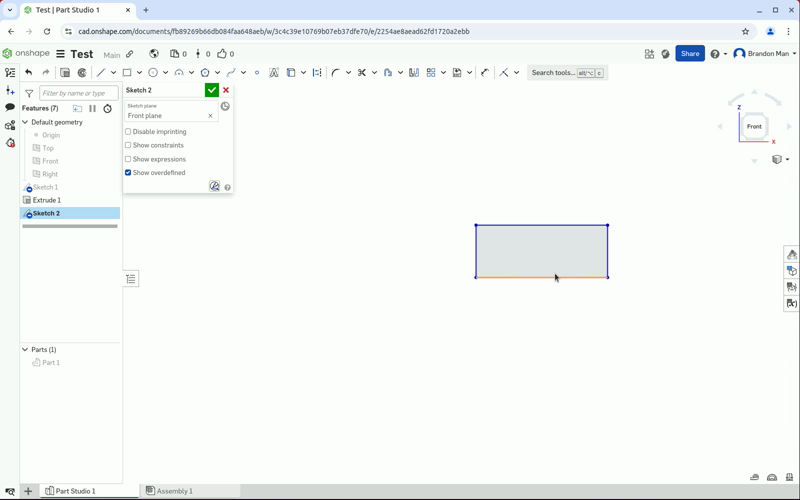
scroll(6)
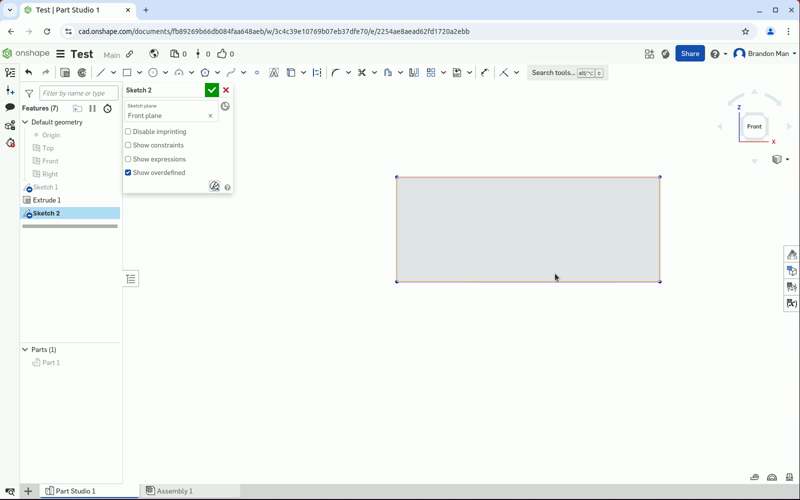
scroll(6)
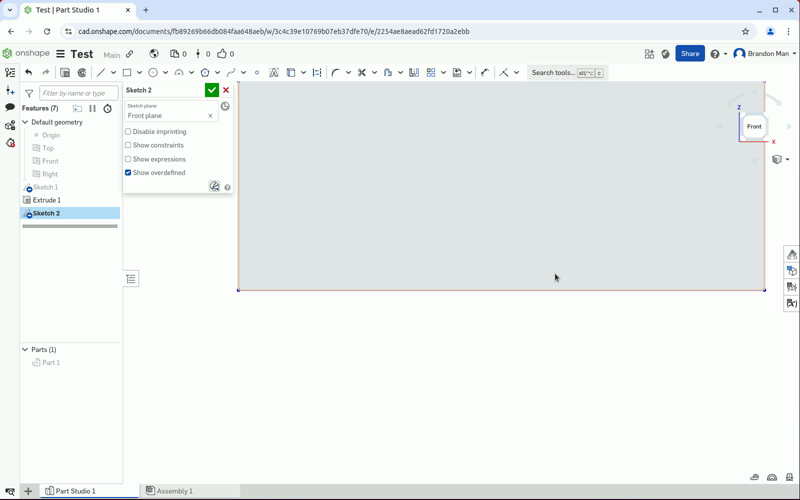
click(555, 273)
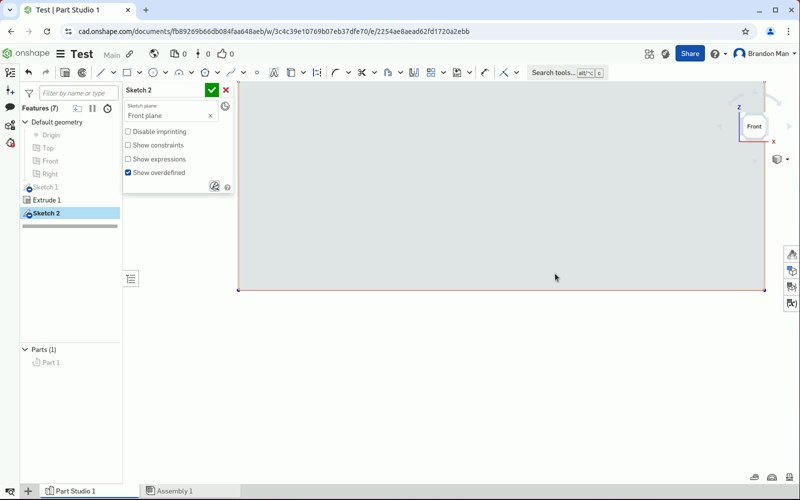
scroll(-6)
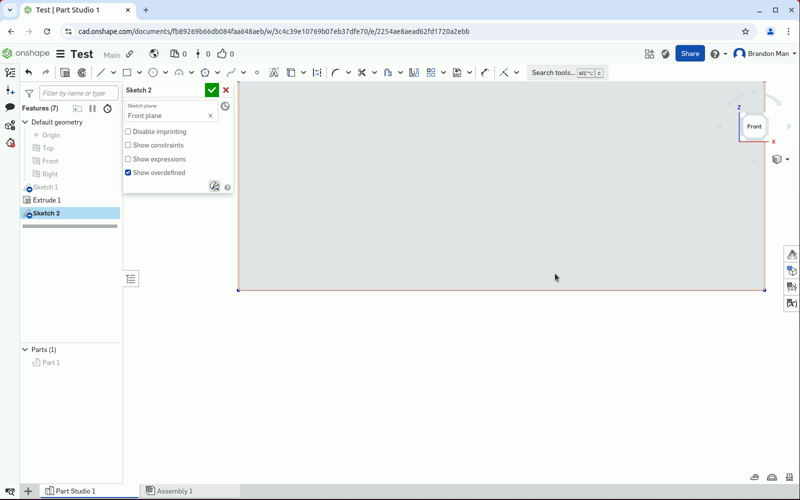
scroll(-6)
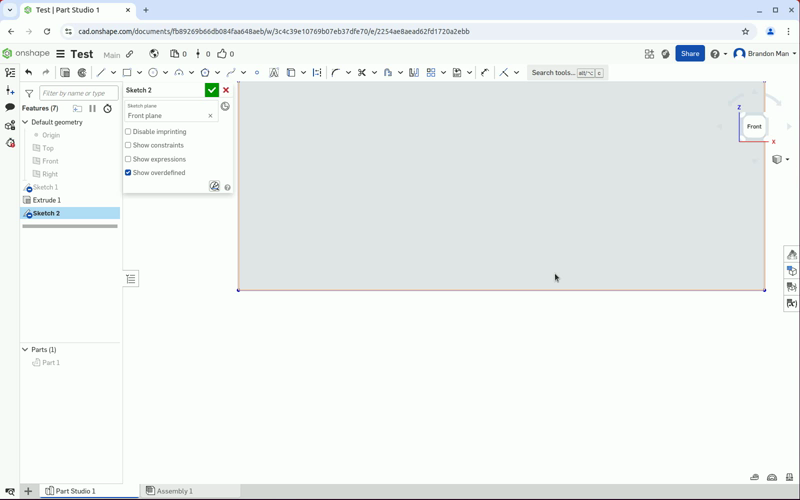
scroll(-6)
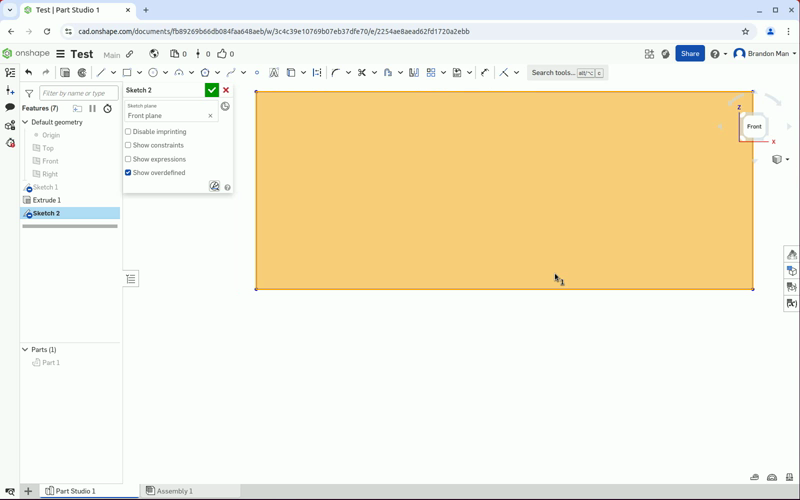
scroll(-6)
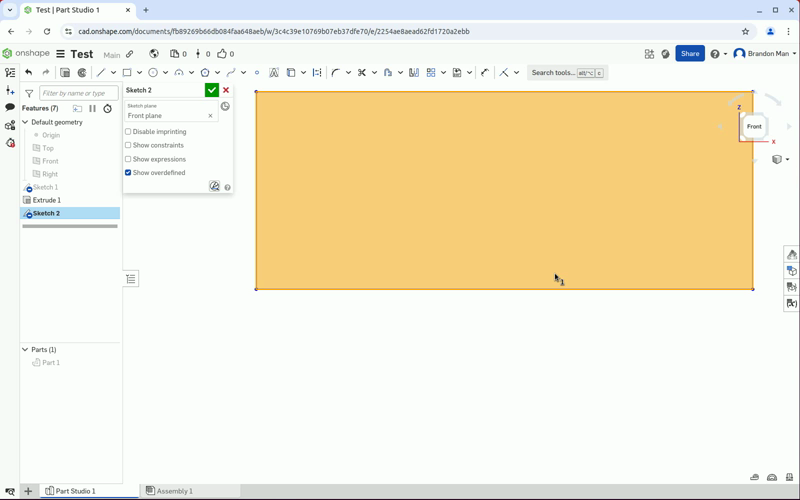
scroll(-6)
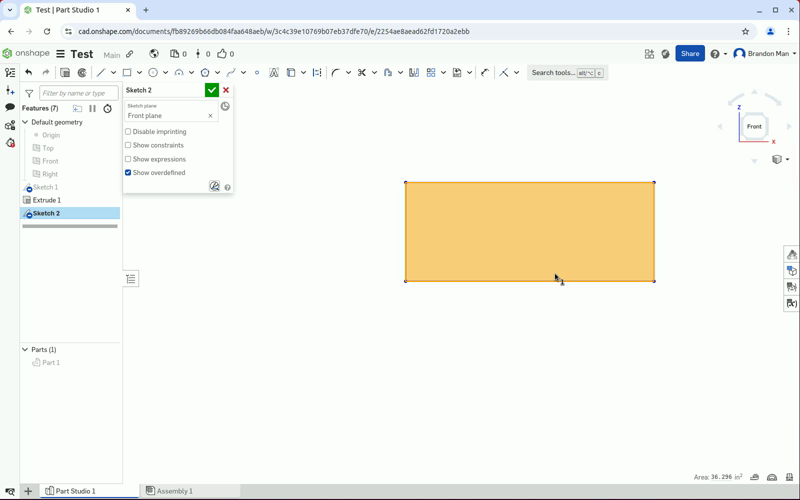
scroll(-6)
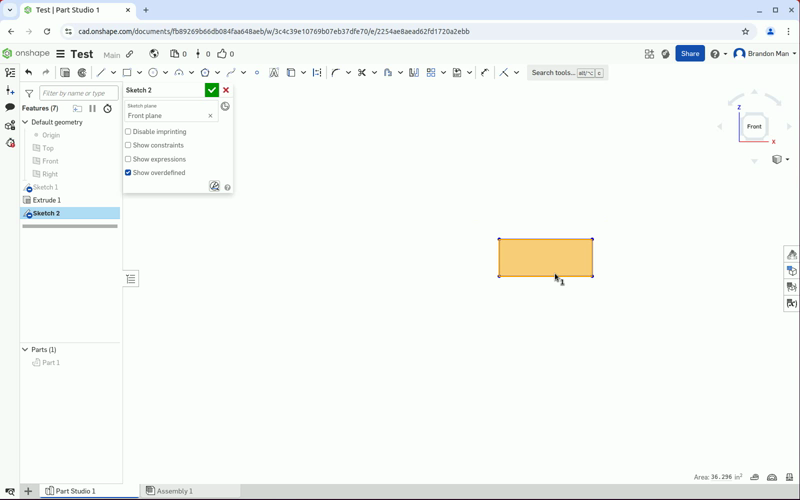
scroll(-6)
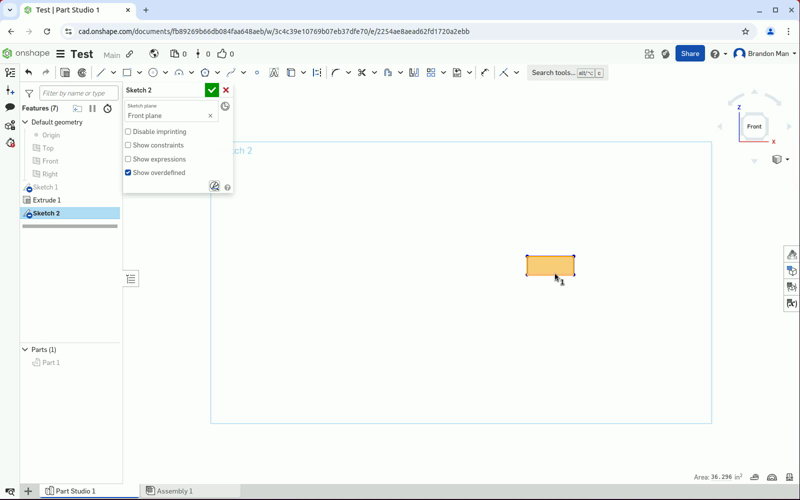
mouse_move(73, 352)
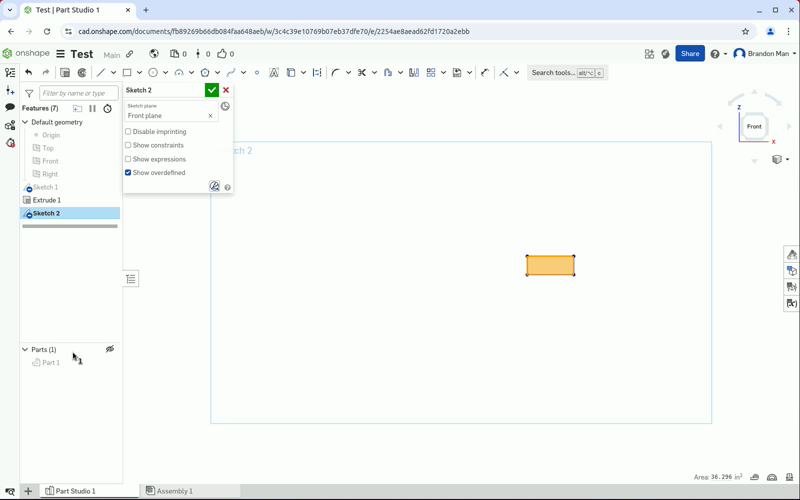
key(shift+y)
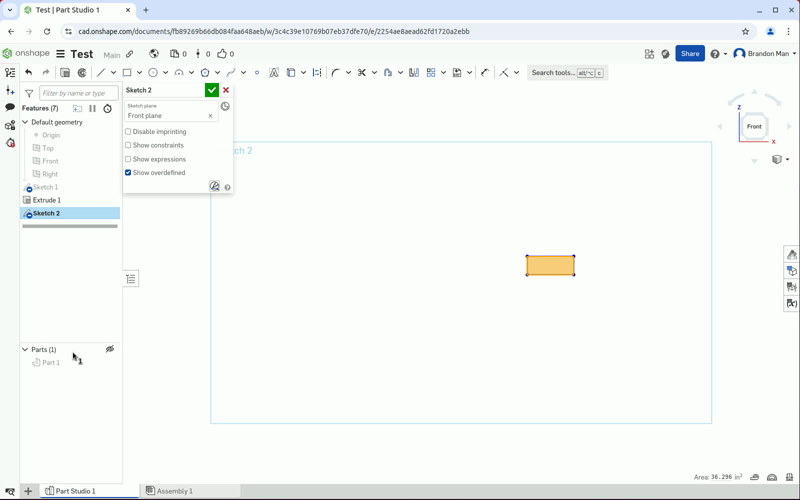
key(shift+e)
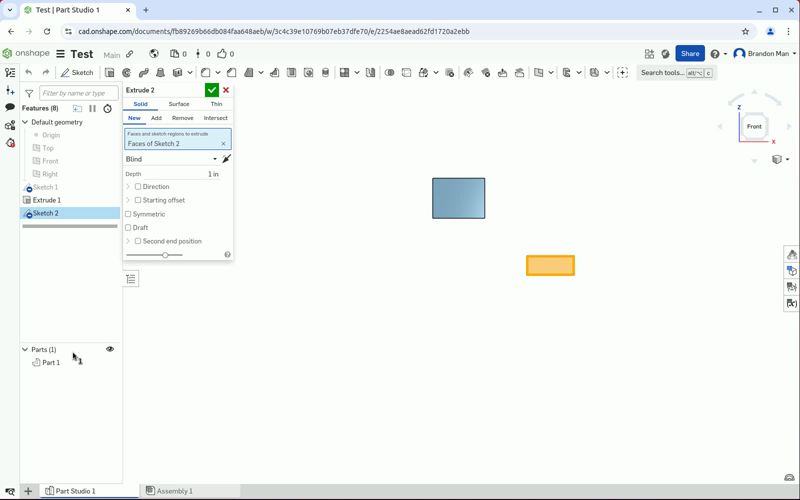
mouse_move(143, 106)
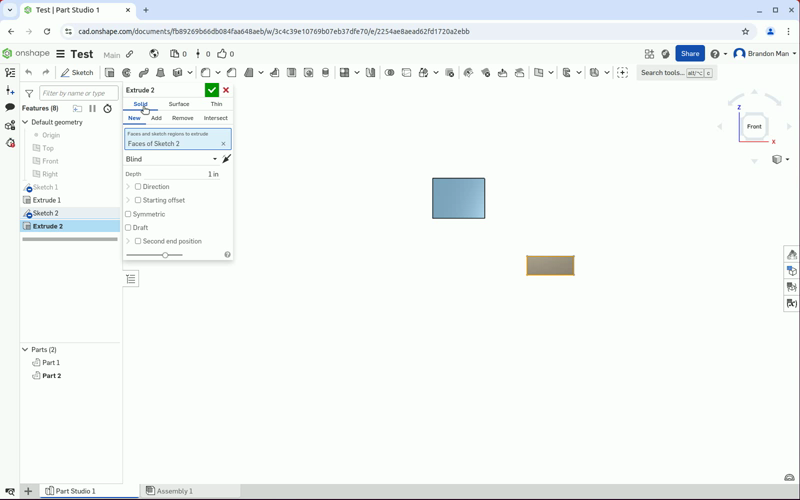
click(143, 106)
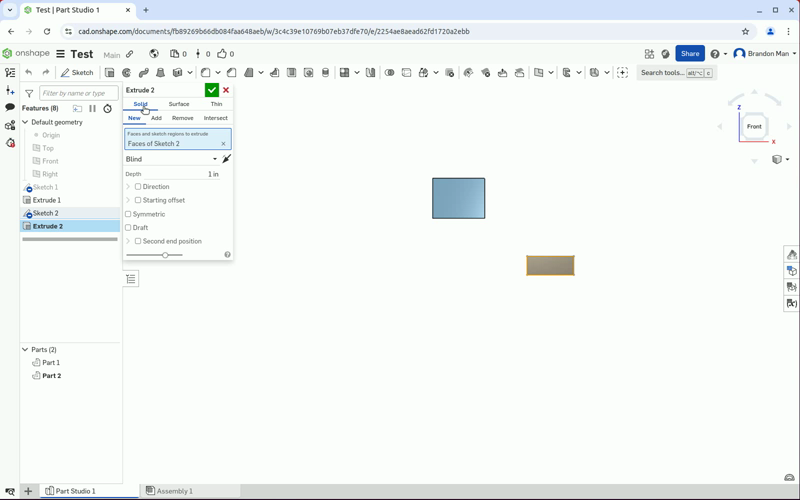
mouse_move(137, 120)
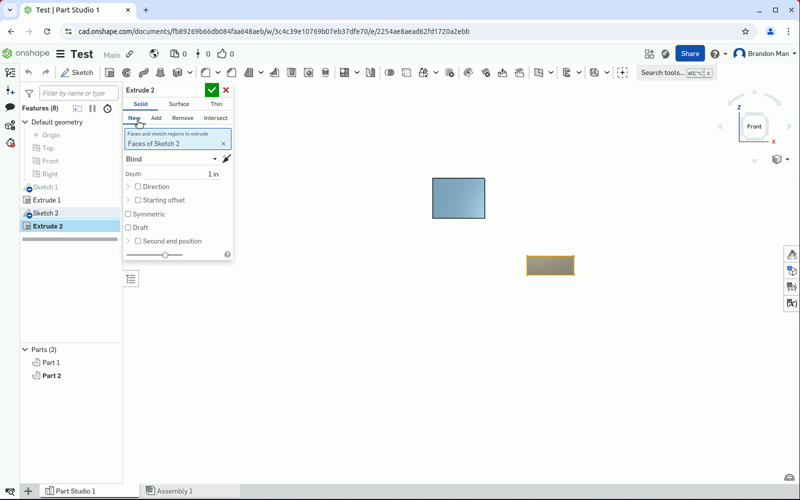
click(137, 120)
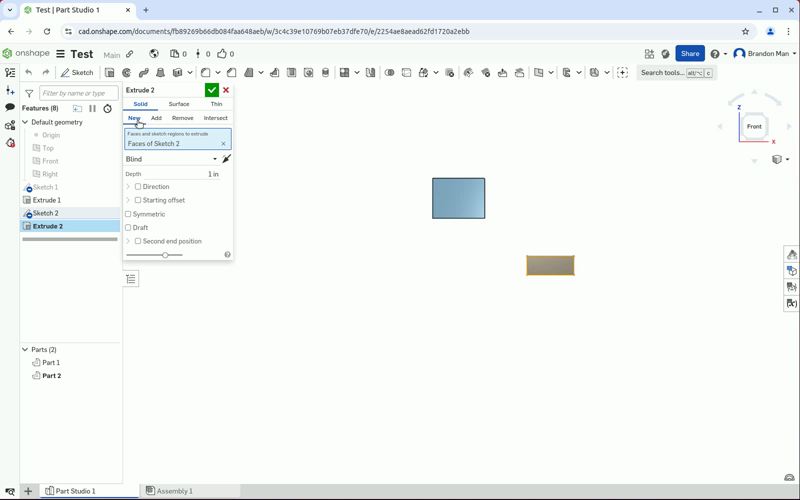
key(tab, 4)
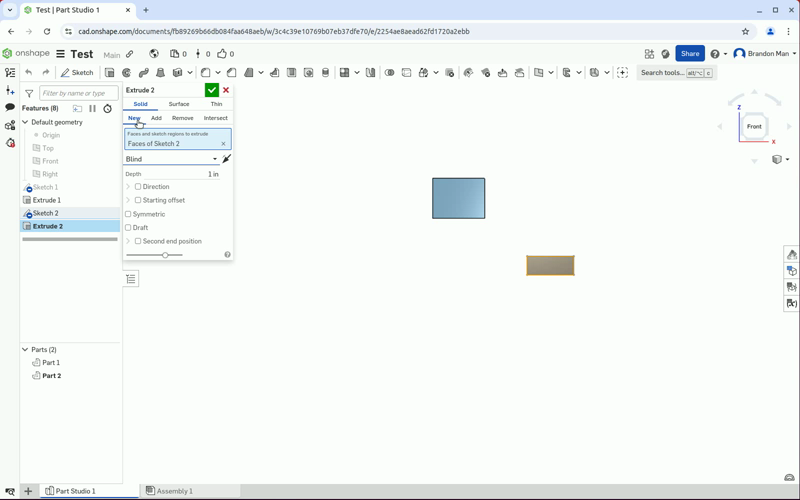
text(4.814)
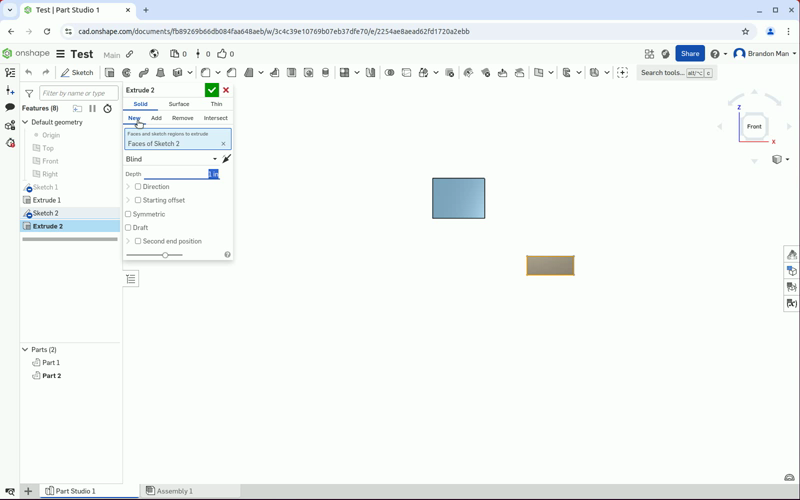
key(enter)
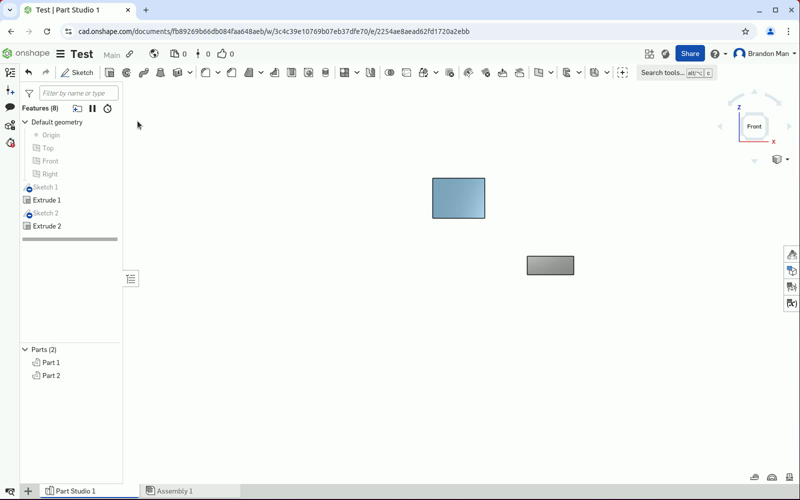
key(shift+h)
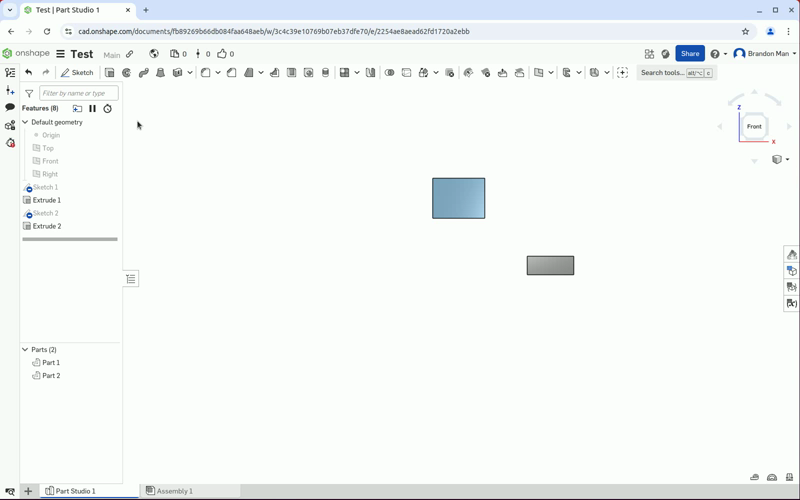
key(shift+h)
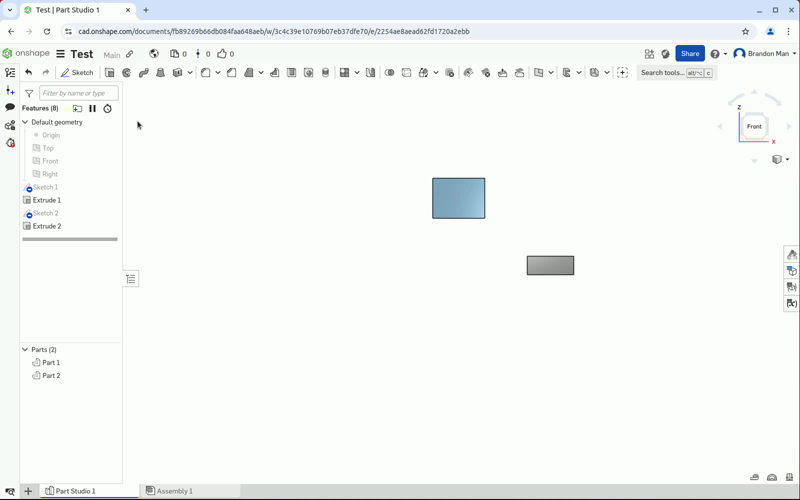
key(shift+7)
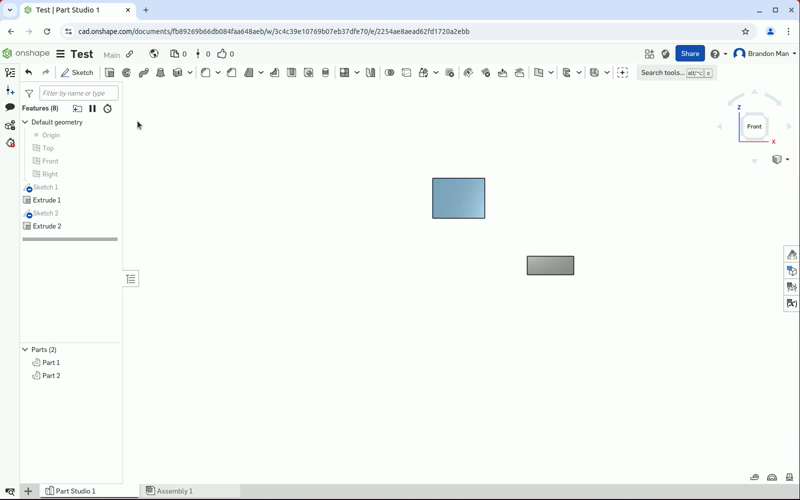
key(left, 2)
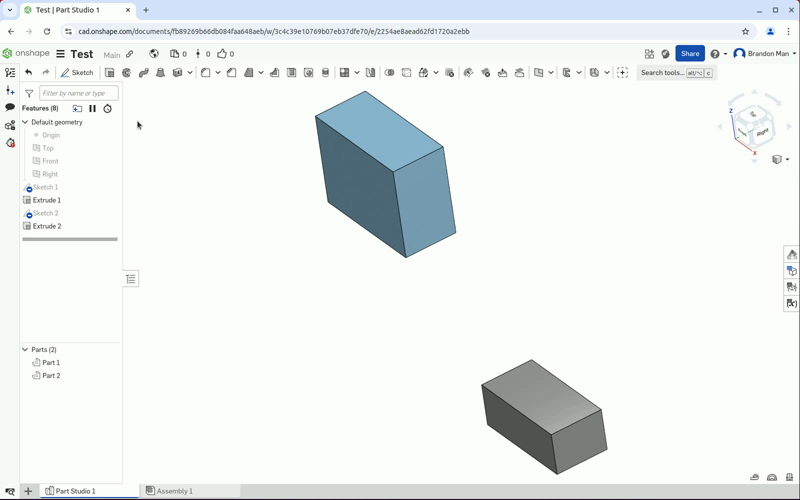
key(down, 2)
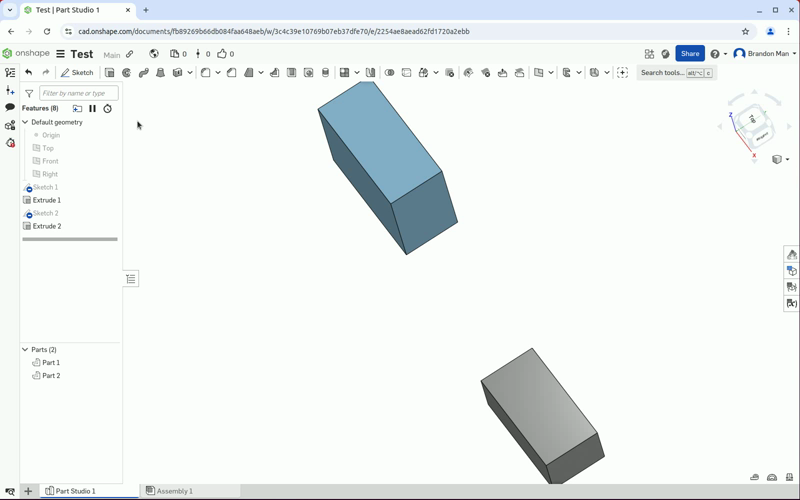
key(up, 2)
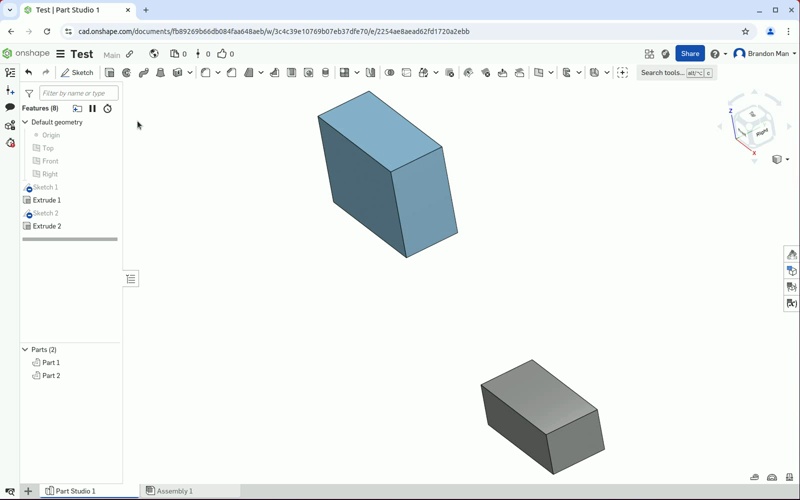
key(right, 2)
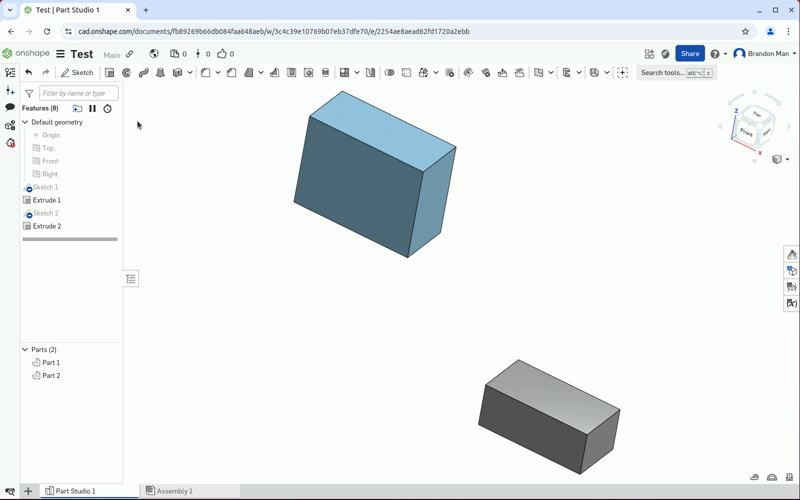
mouse_move(73, 189)
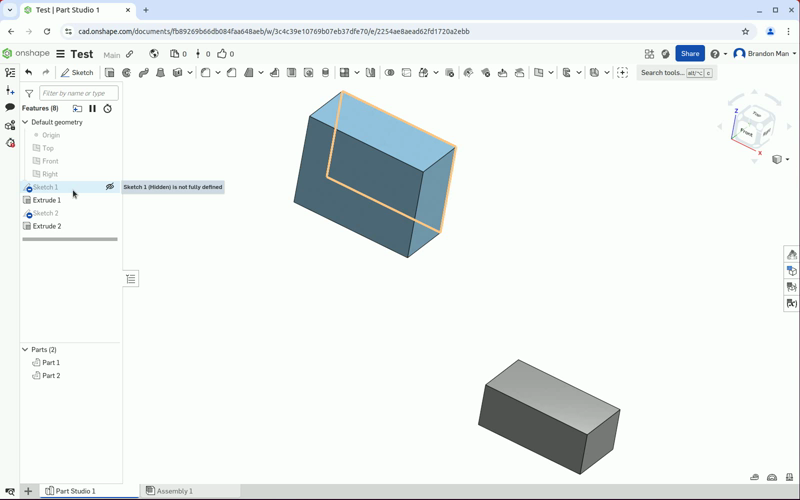
click(73, 189)